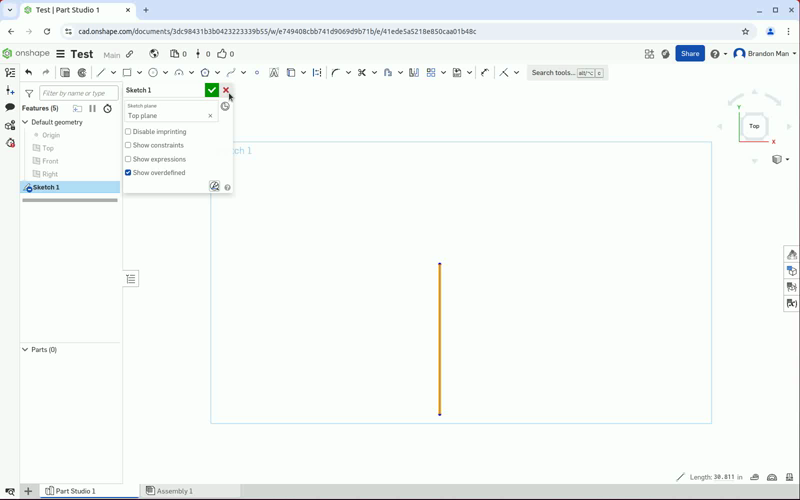
key(shift+h)
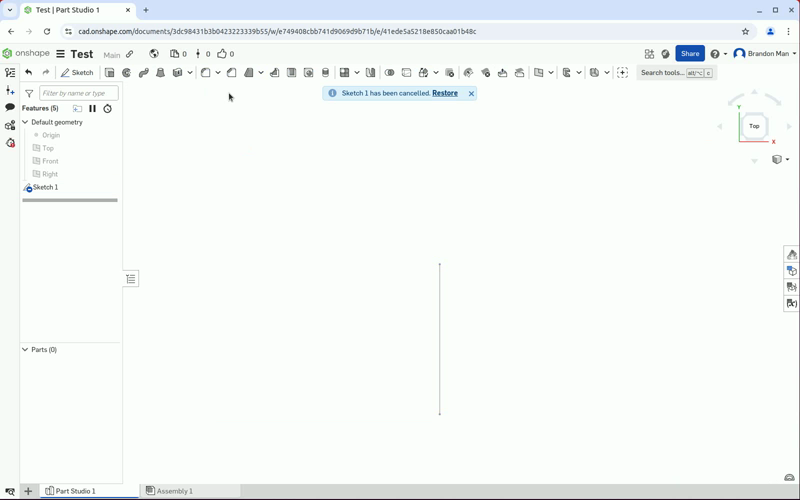
key(shift+s)
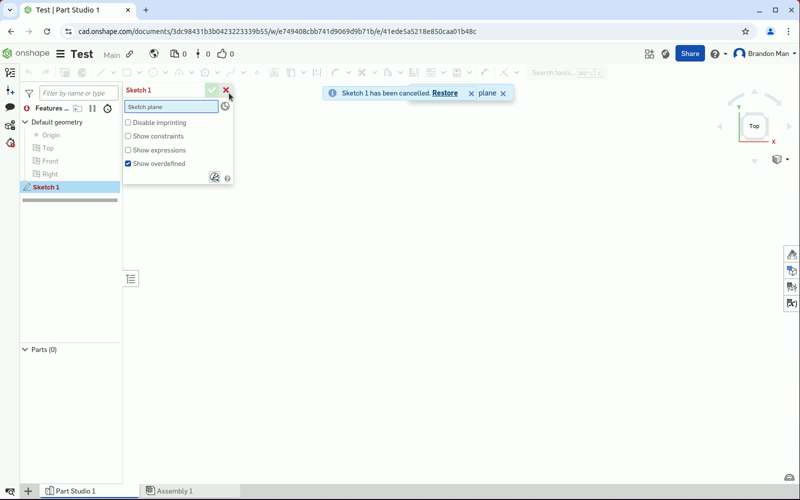
mouse_move(73, 150)
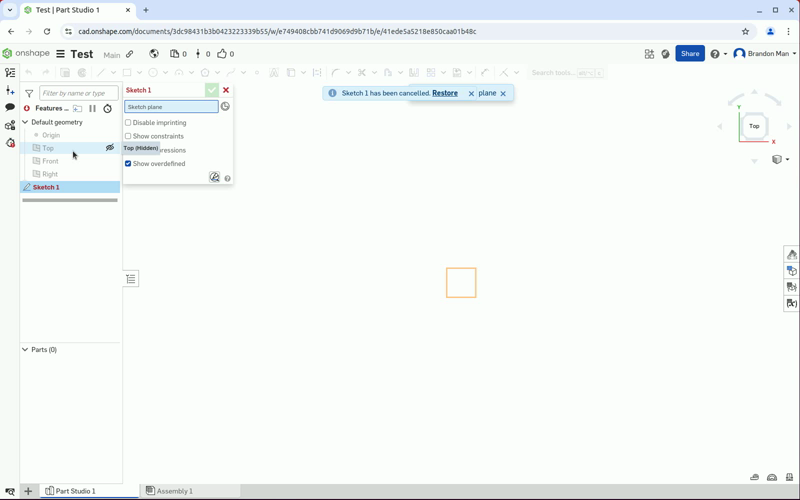
click(73, 150)
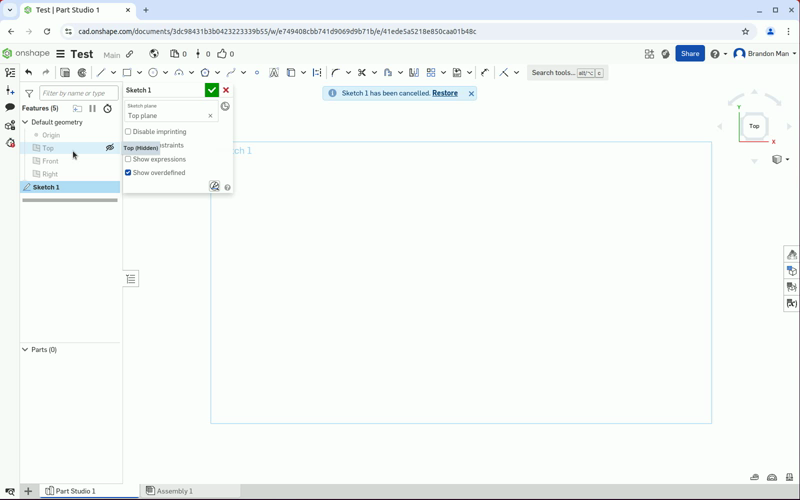
mouse_move(73, 352)
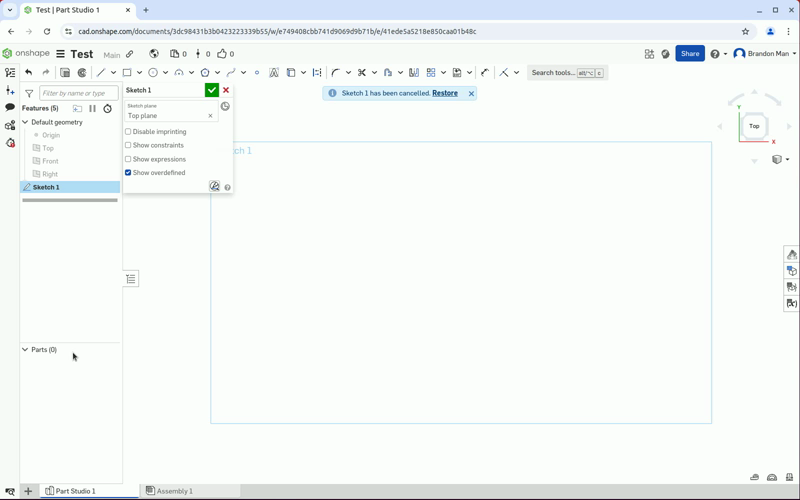
key(y)
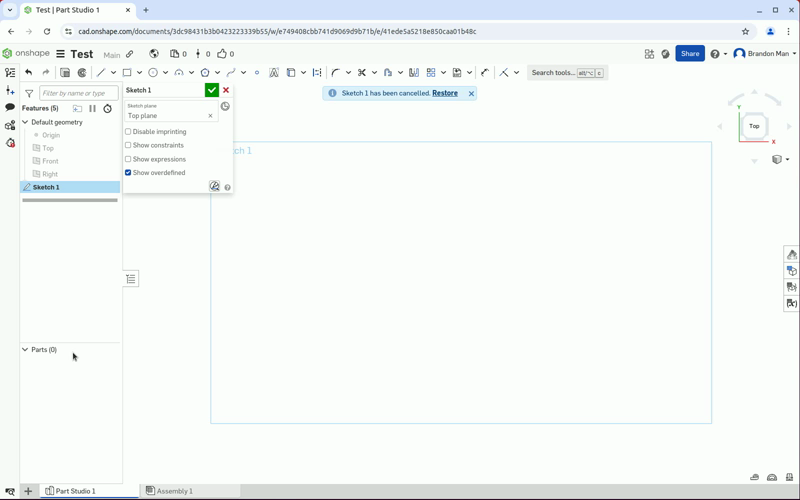
key(l)
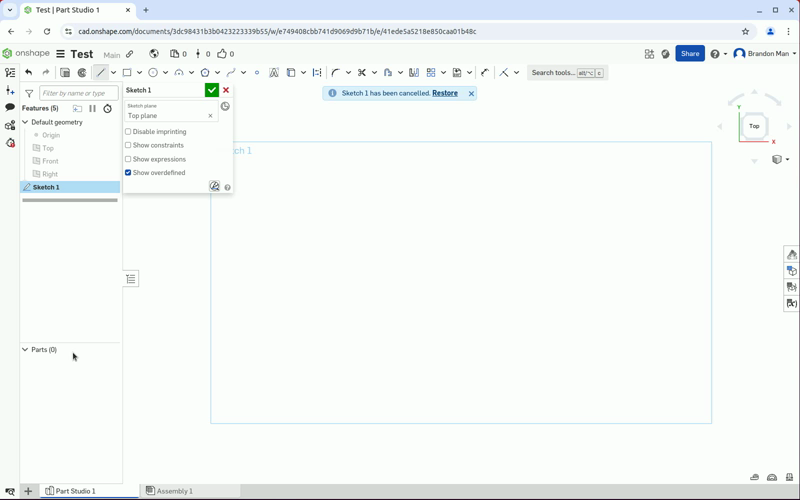
key_down(shift)
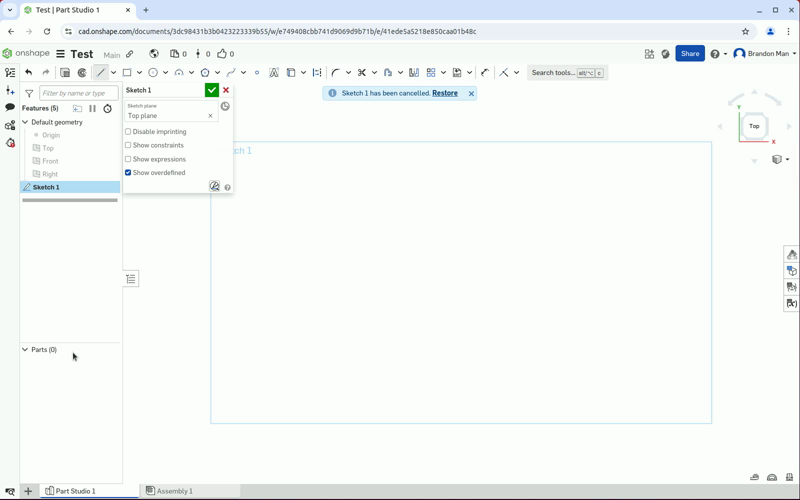
mouse_move(348, 395)
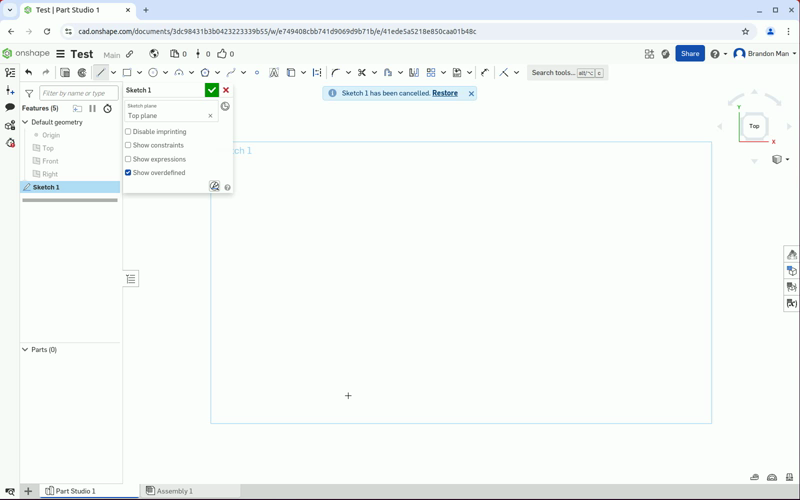
click(348, 395)
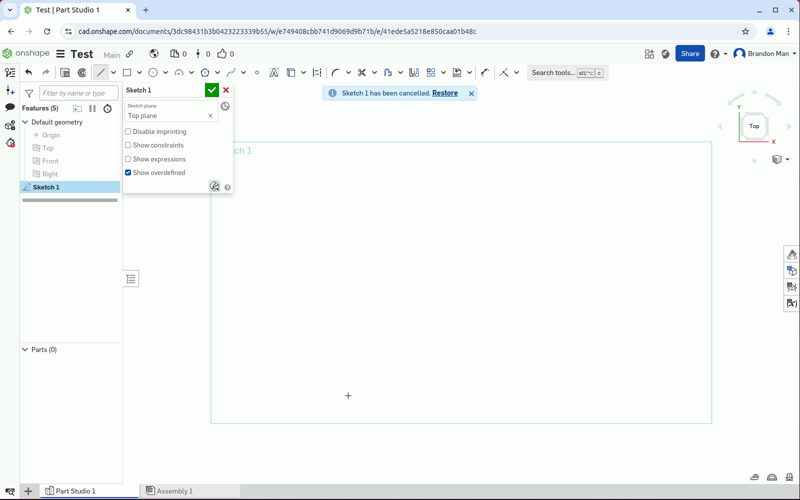
key_up(shift)
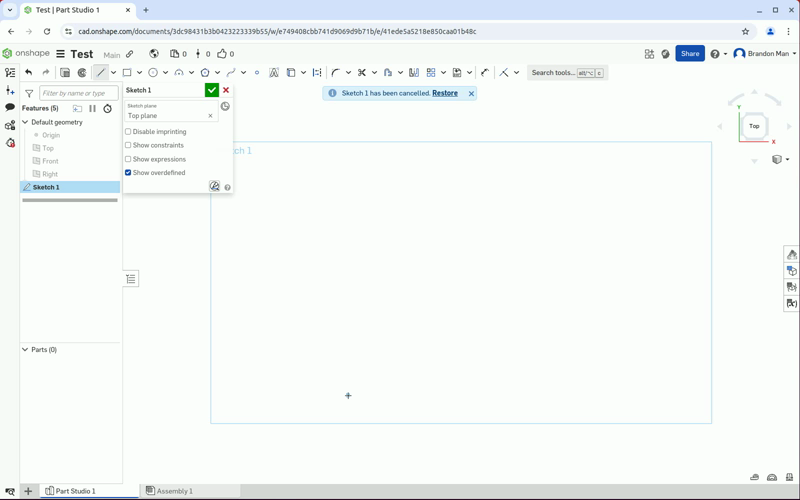
key_down(shift)
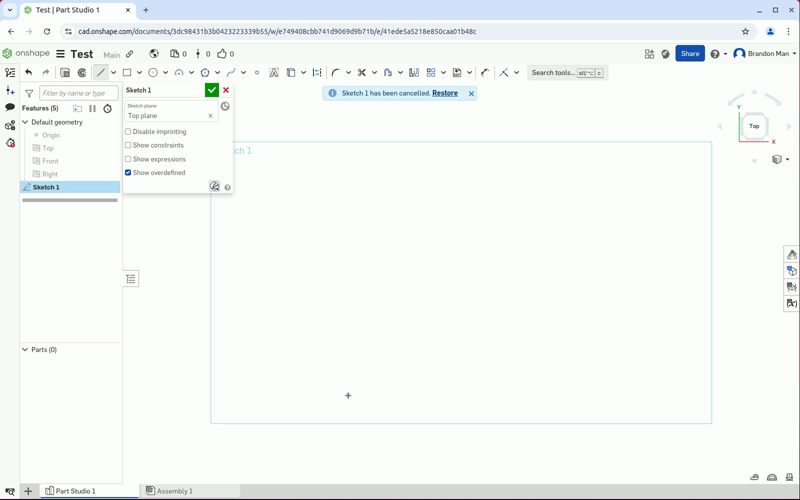
mouse_move(572, 395)
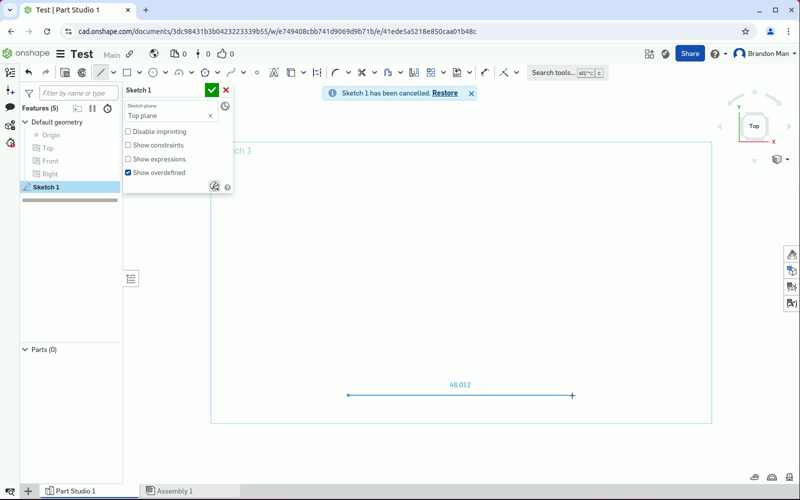
click(572, 395)
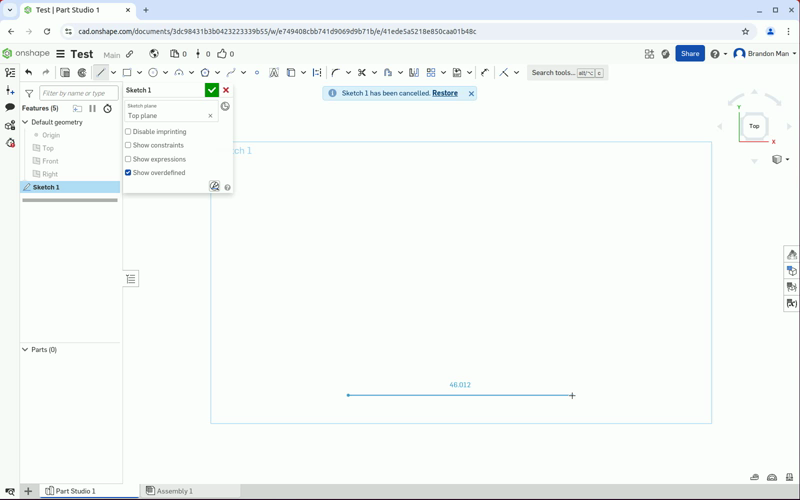
key_up(shift)
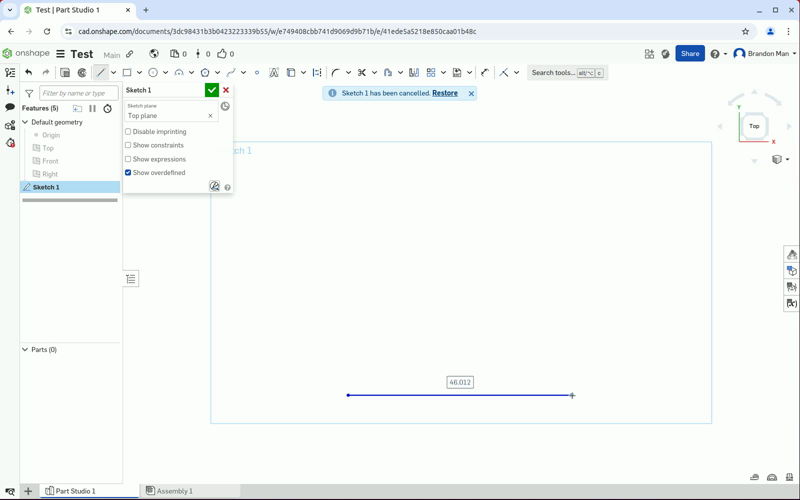
key_down(shift)
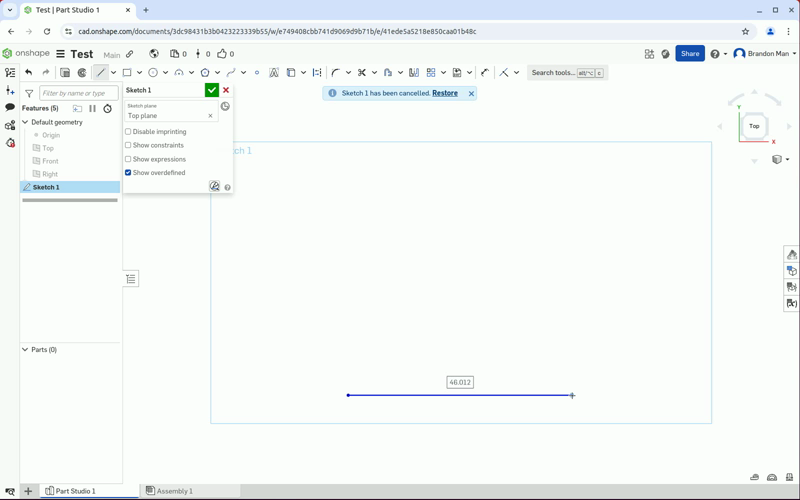
mouse_move(572, 171)
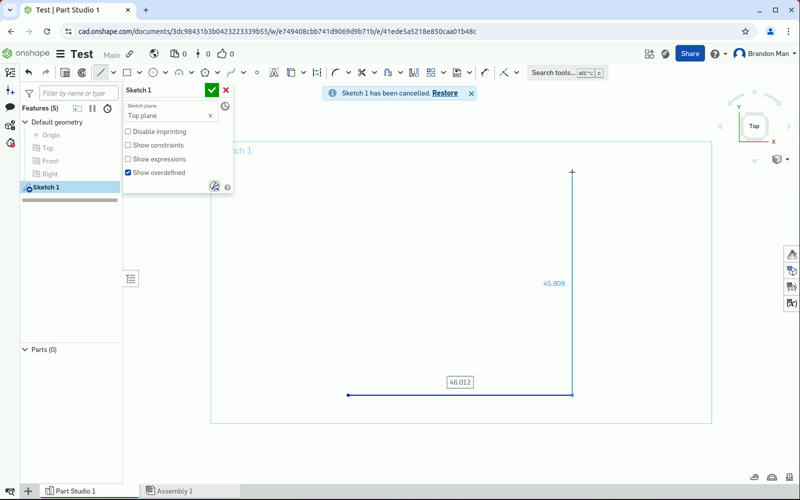
click(572, 171)
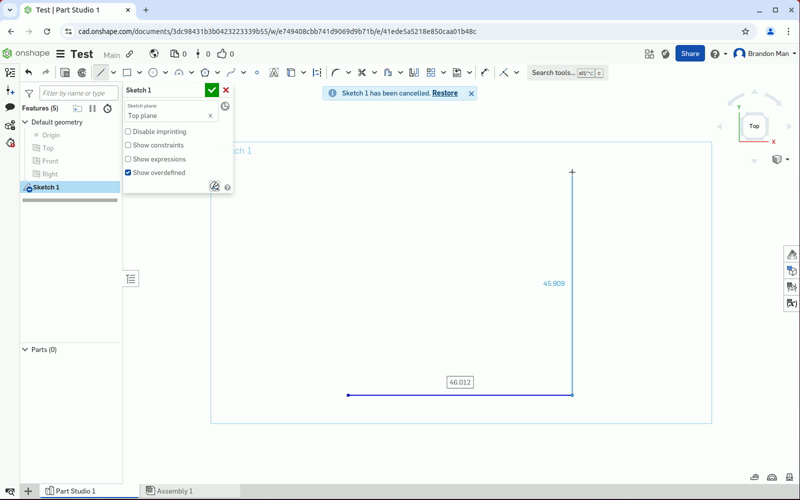
key_up(shift)
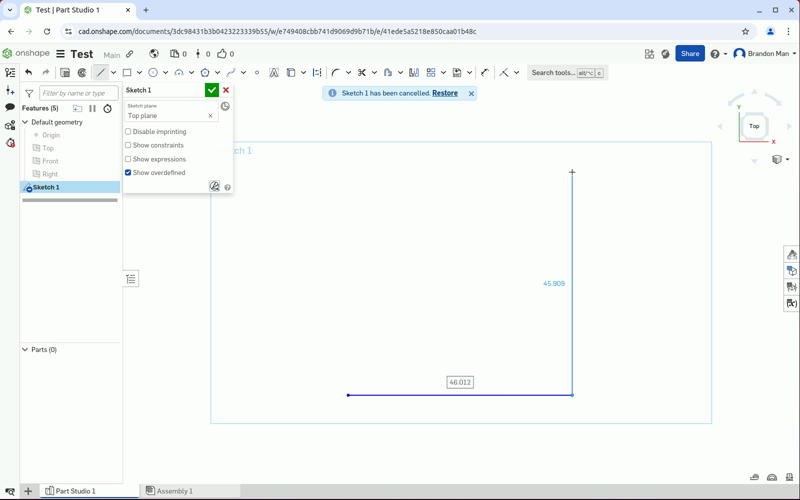
key_down(shift)
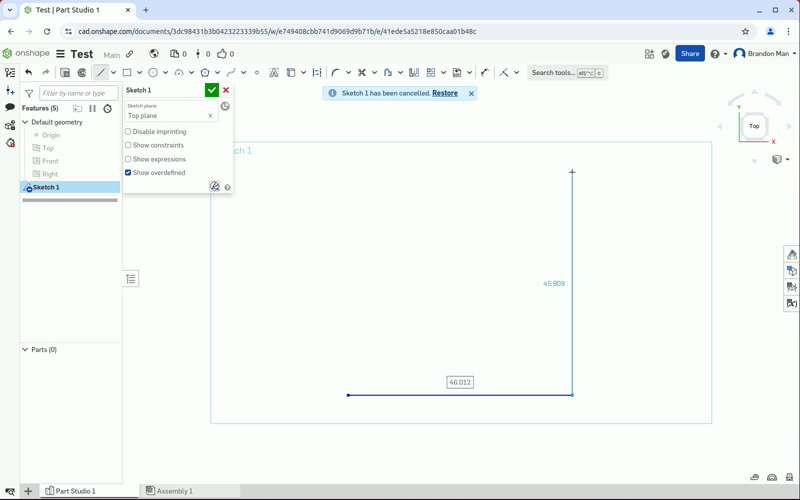
mouse_move(348, 171)
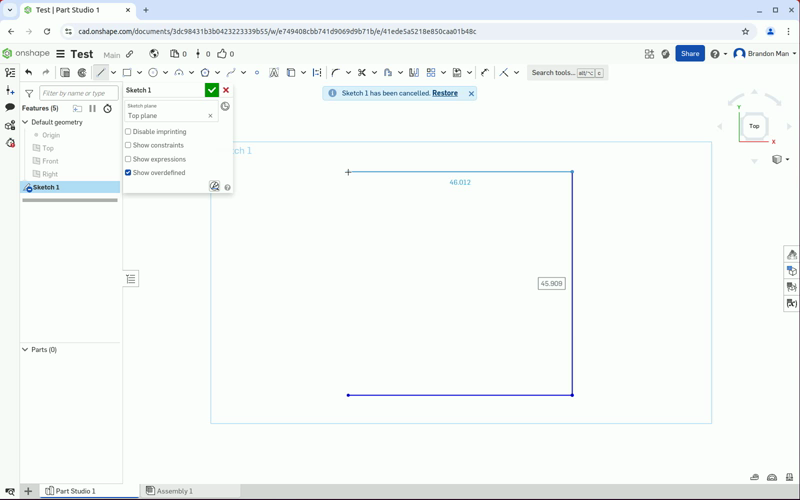
click(348, 171)
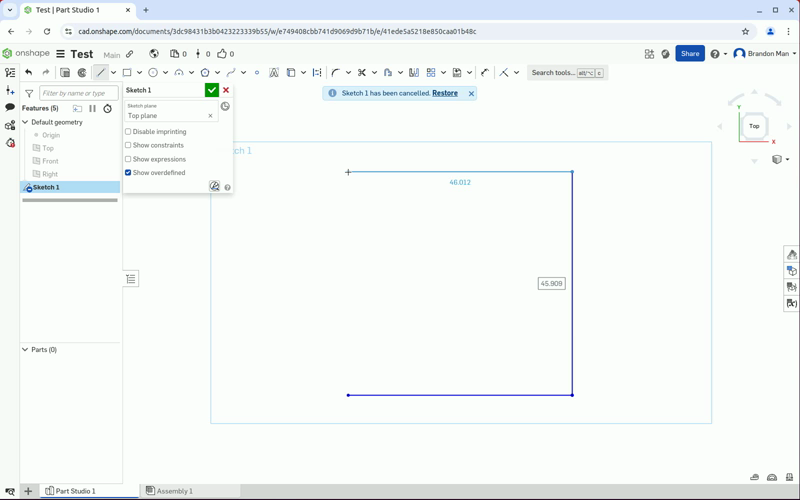
key_up(shift)
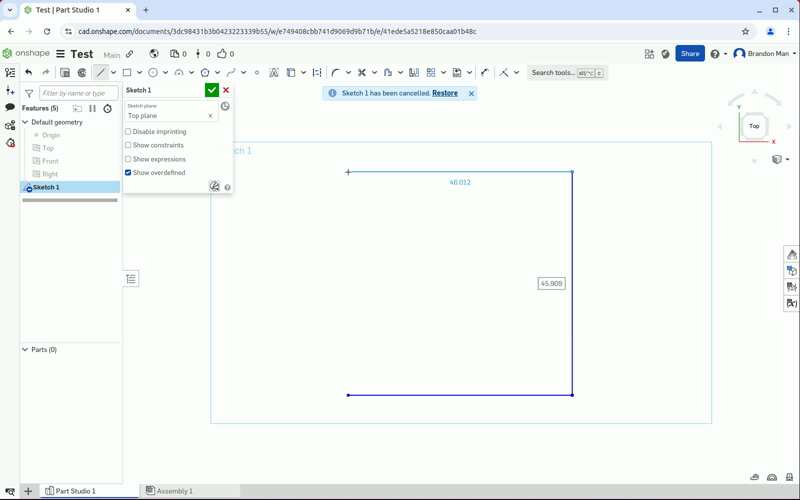
key_down(shift)
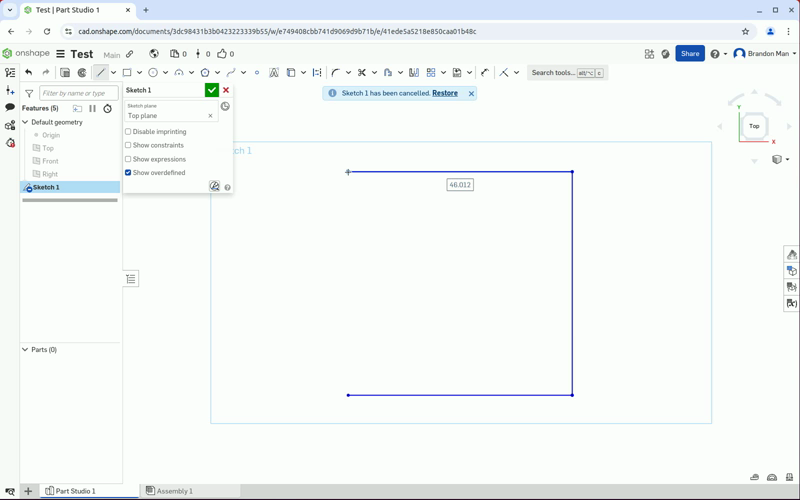
mouse_move(348, 395)
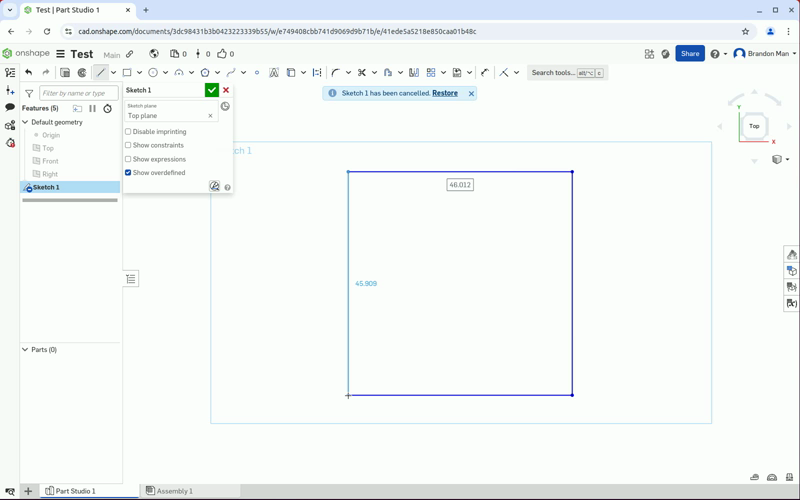
key_up(shift)
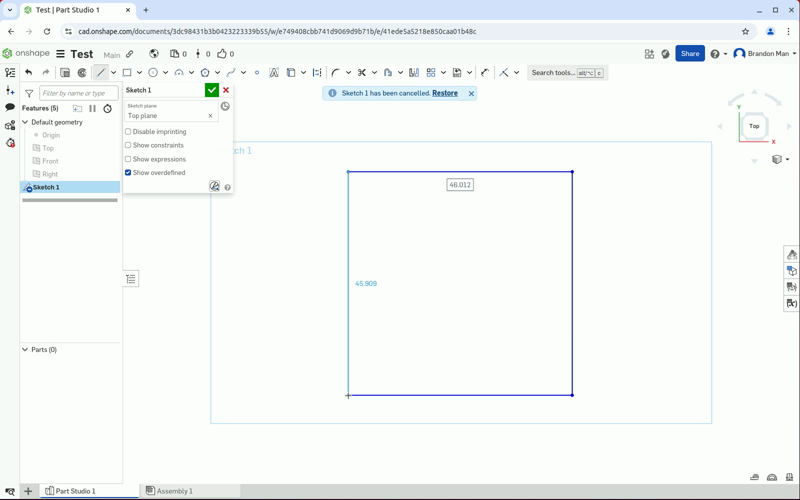
click(348, 395)
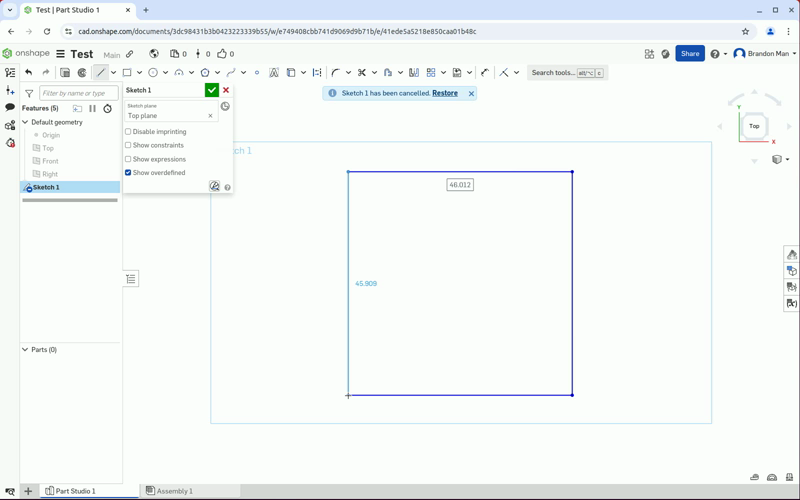
key(esc)
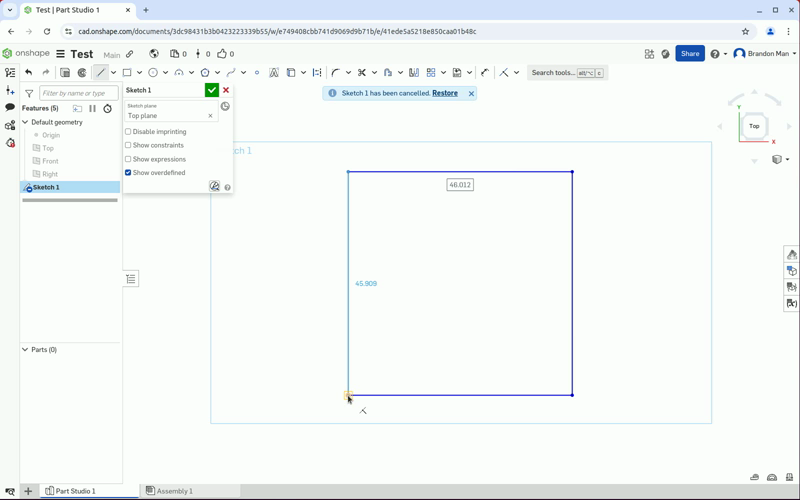
mouse_move(463, 226)
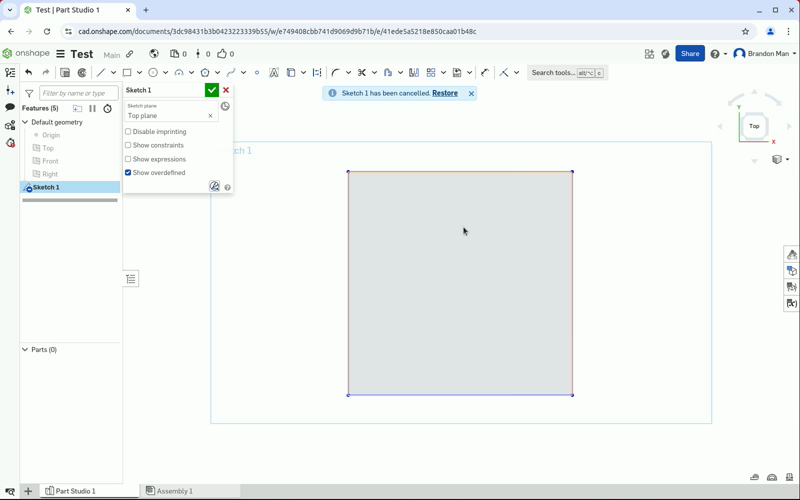
click(463, 226)
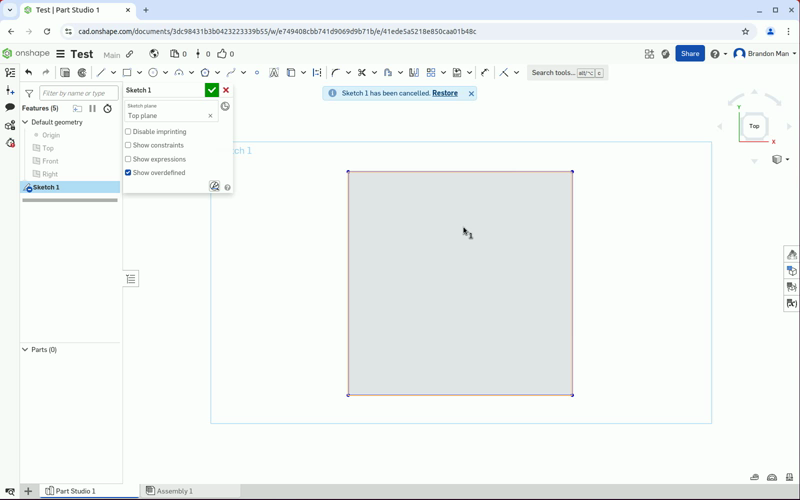
mouse_move(73, 352)
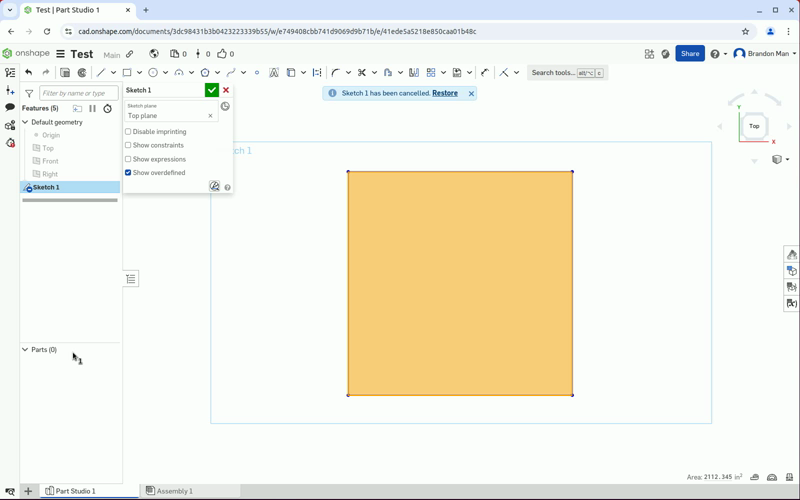
key(shift+y)
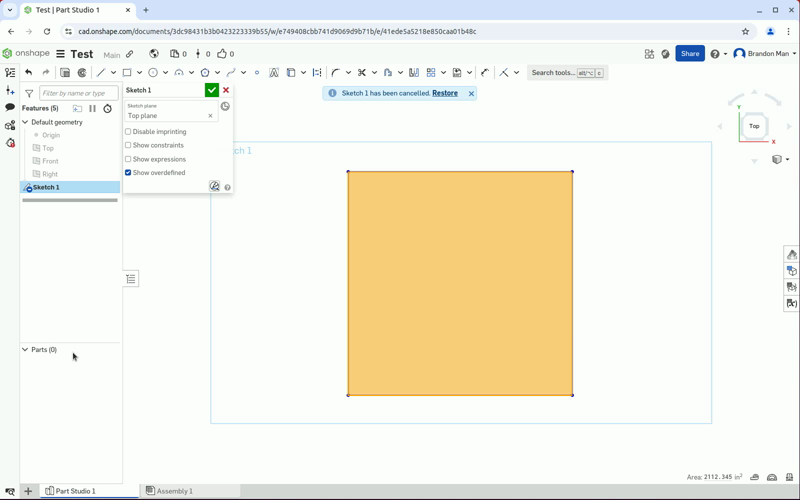
key(shift+e)
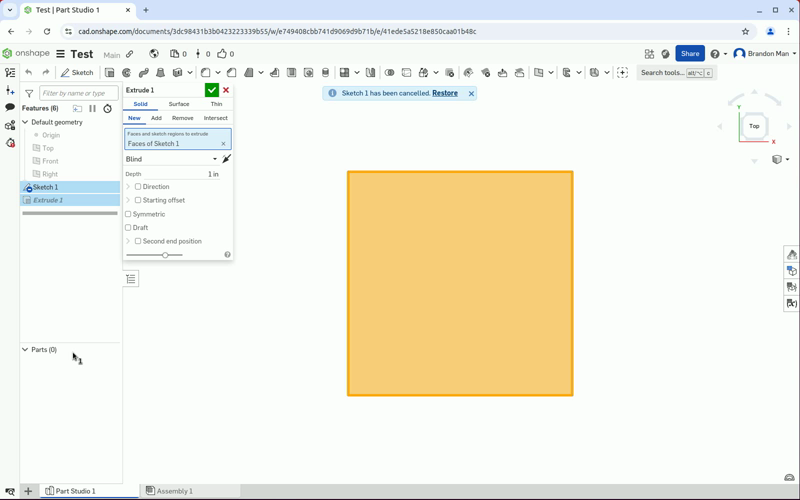
mouse_move(143, 106)
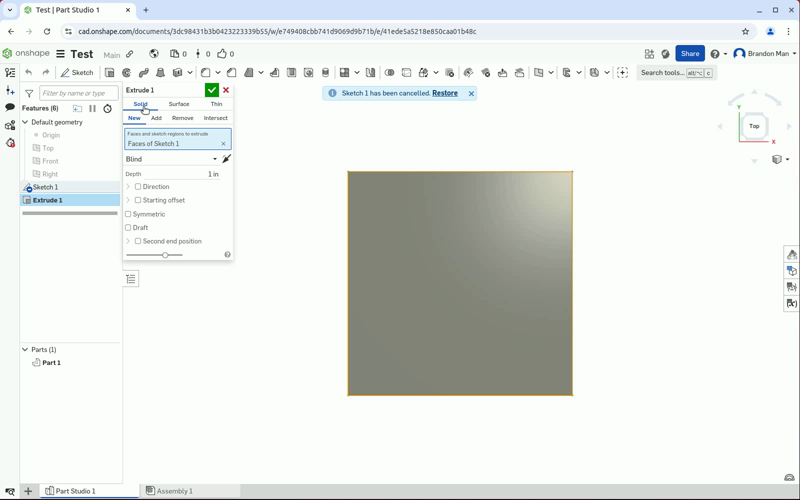
click(143, 106)
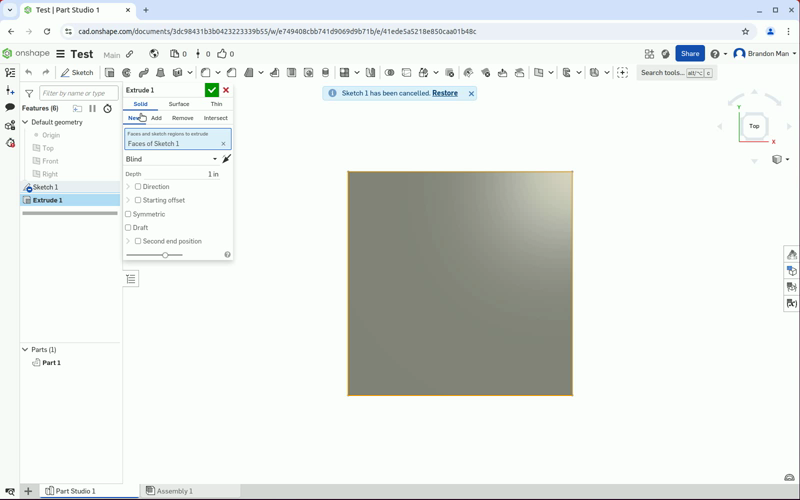
mouse_move(137, 120)
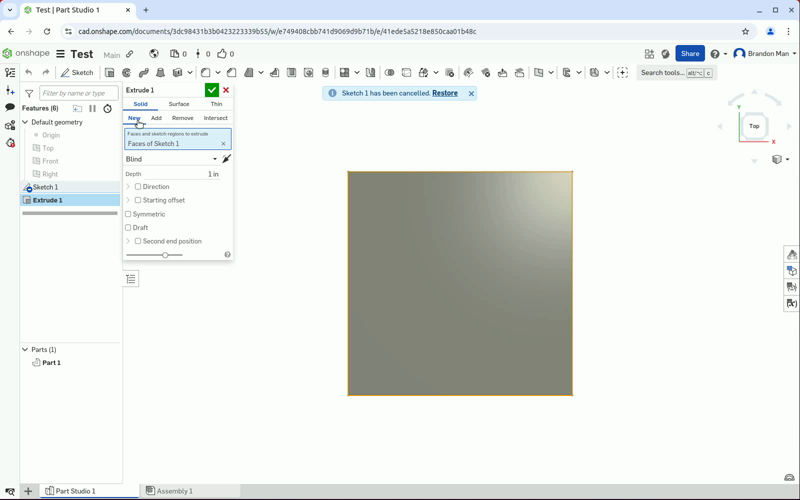
click(137, 120)
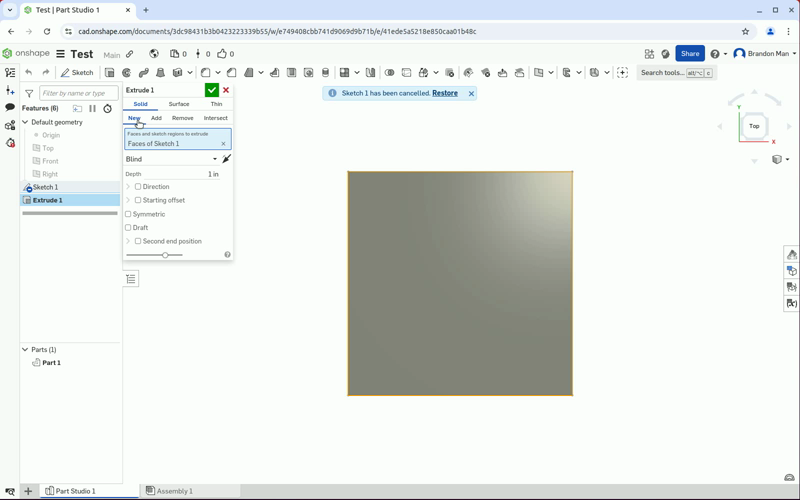
key(tab, 4)
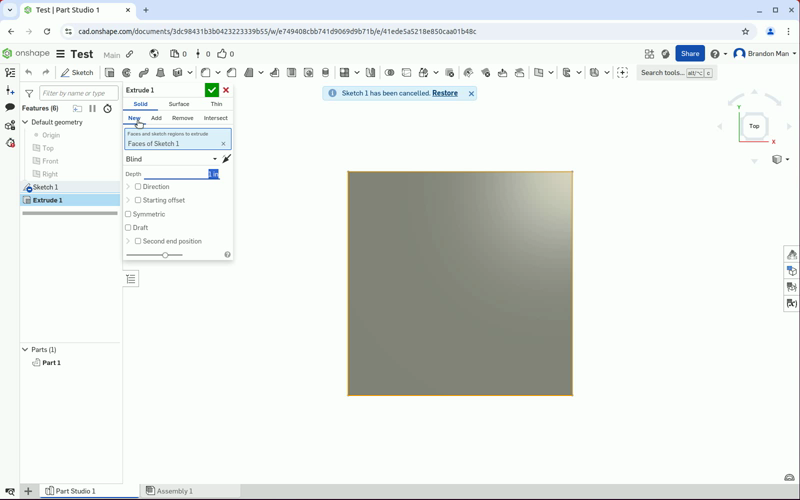
text(15.405)
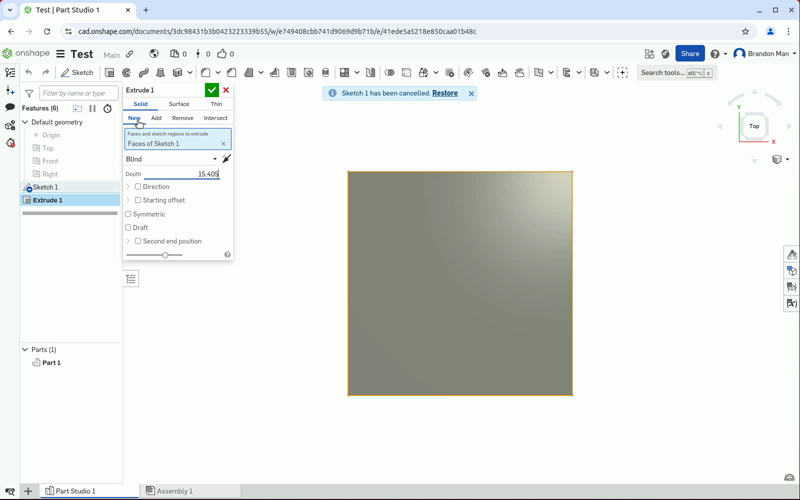
key(enter)
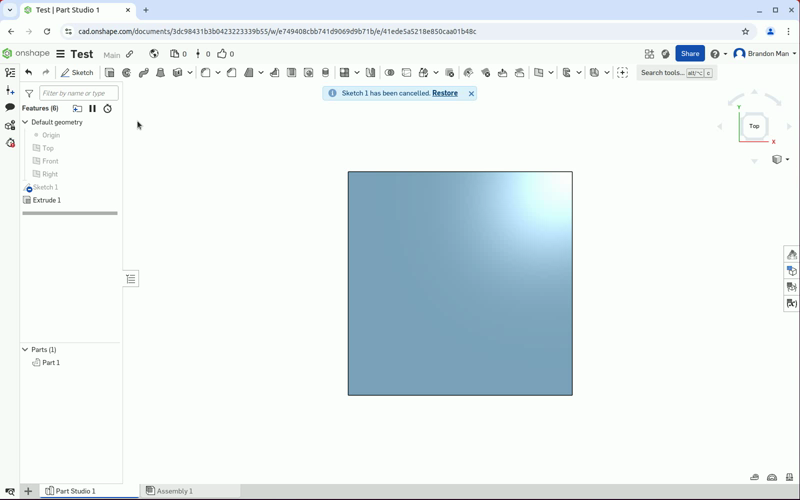
key(shift+h)
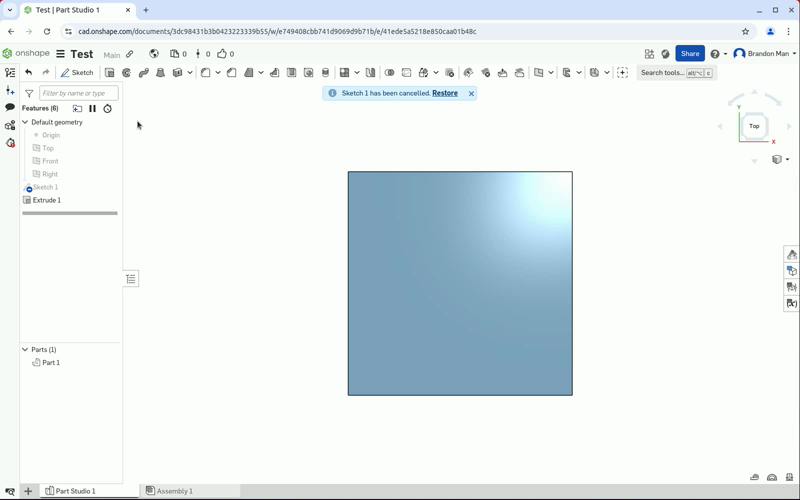
key(shift+h)
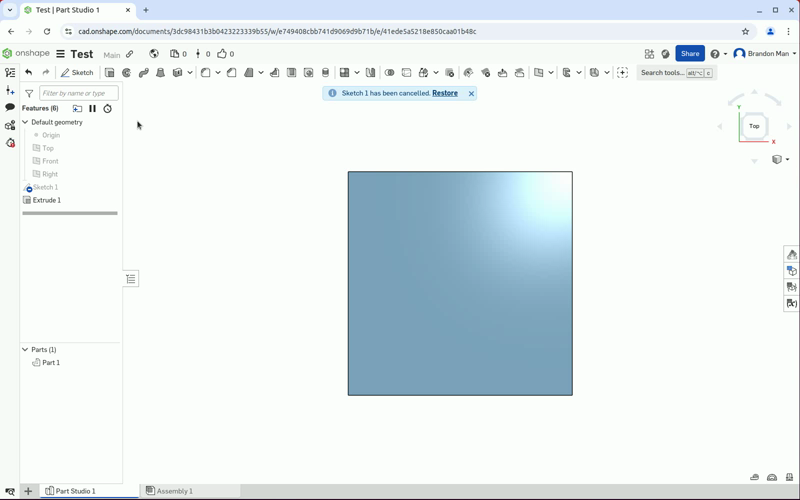
mouse_move(73, 189)
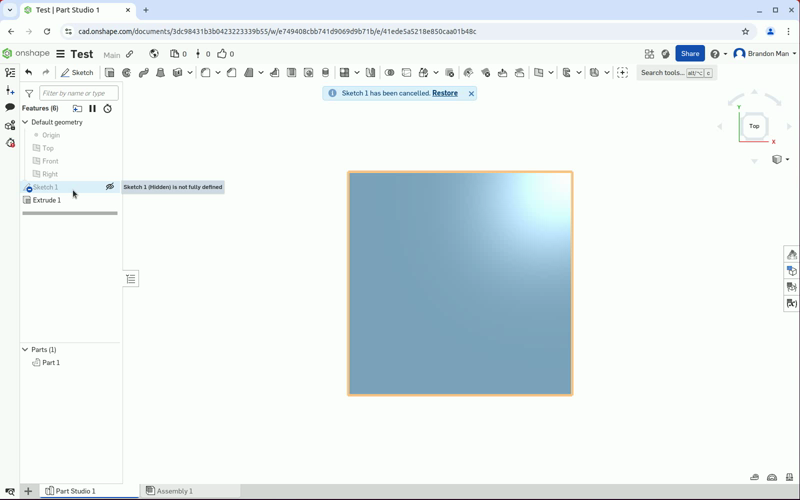
click(73, 189)
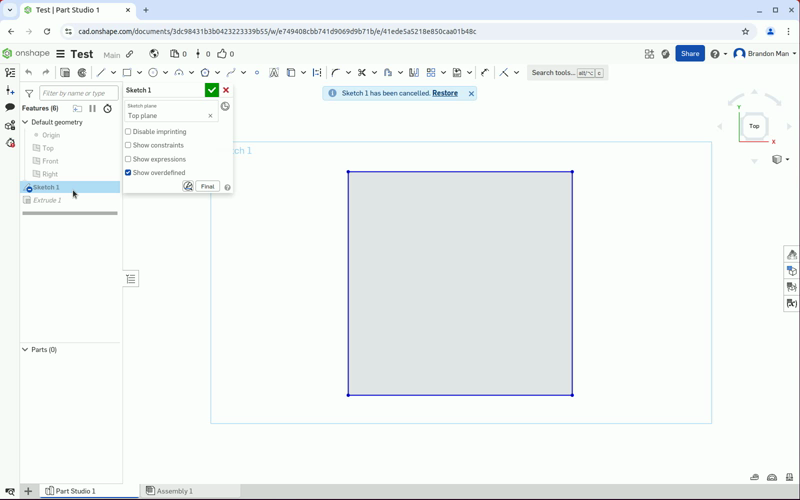
mouse_move(229, 92)
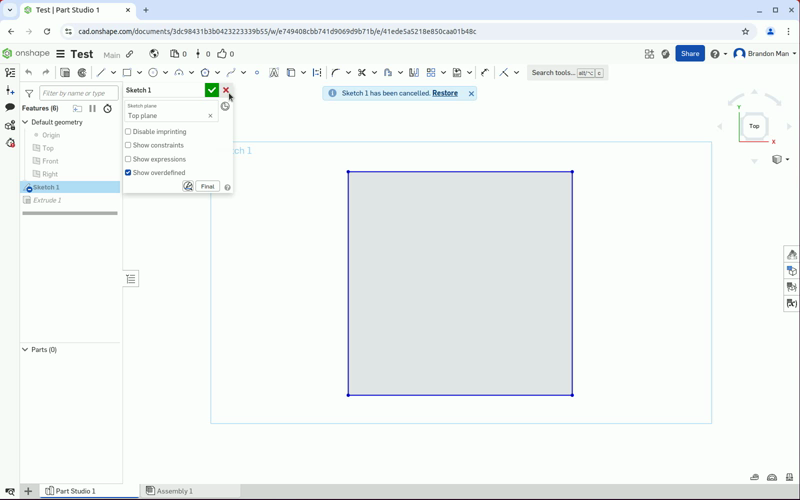
click(229, 92)
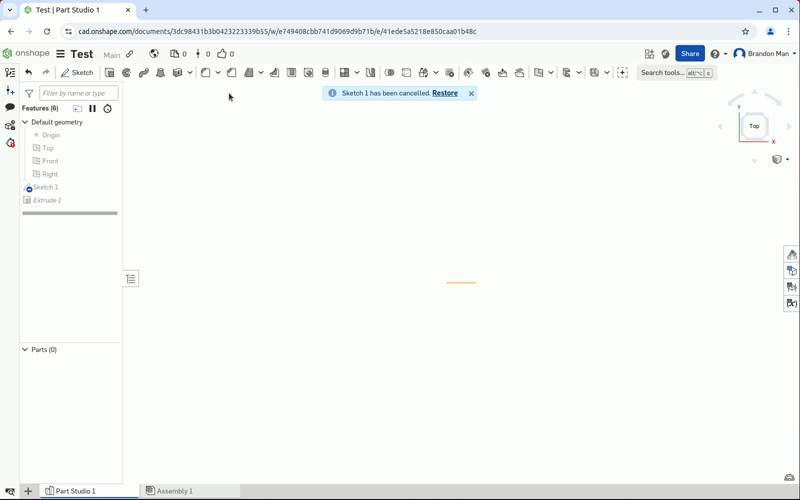
mouse_move(541, 75)
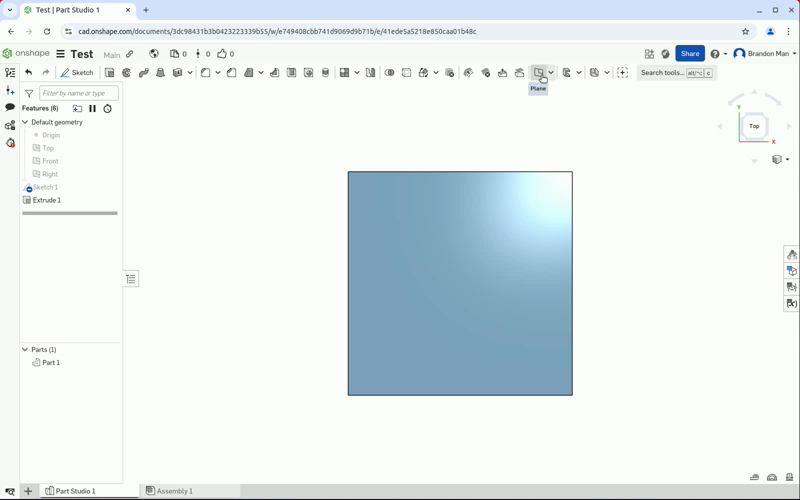
click(541, 75)
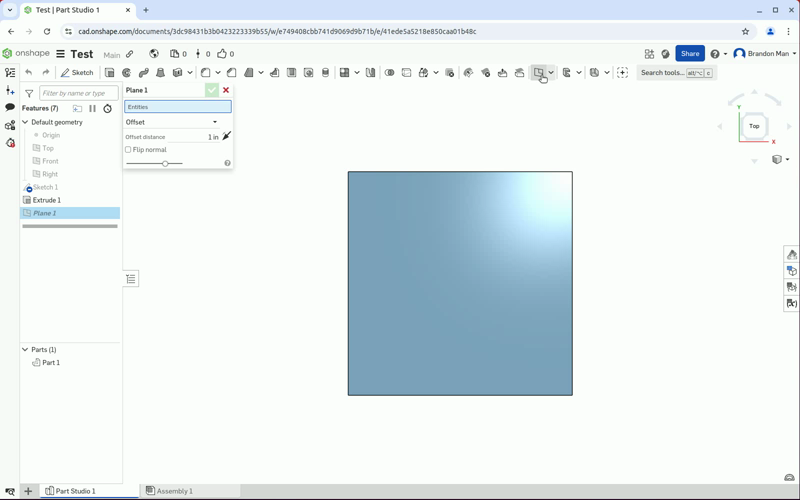
mouse_move(73, 150)
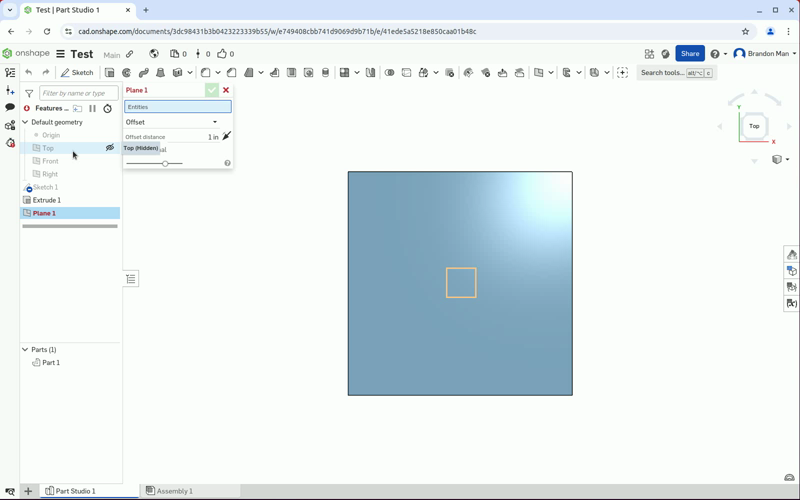
click(73, 150)
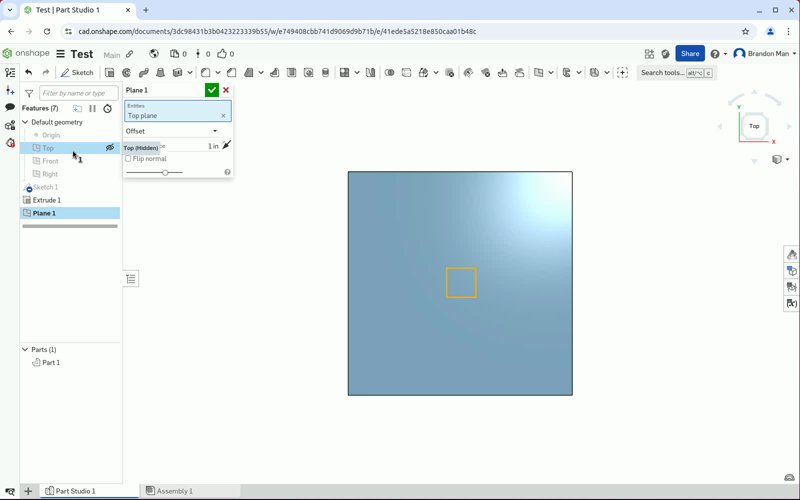
key(tab, 2)
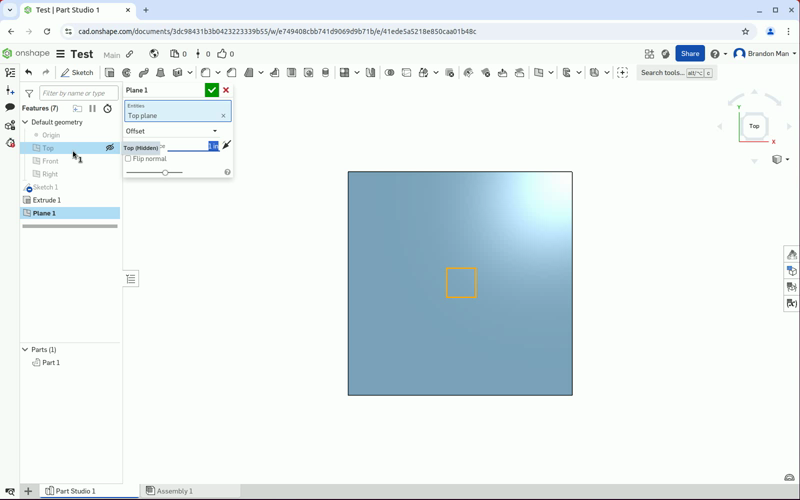
text(15.405)
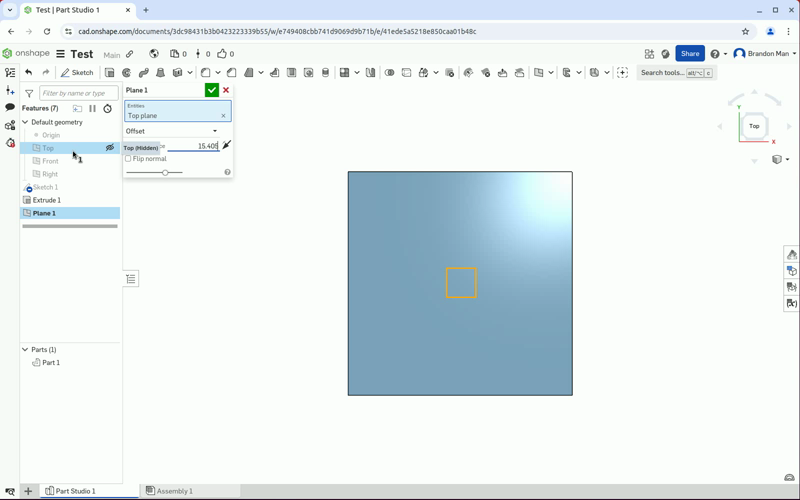
key(enter, 2)
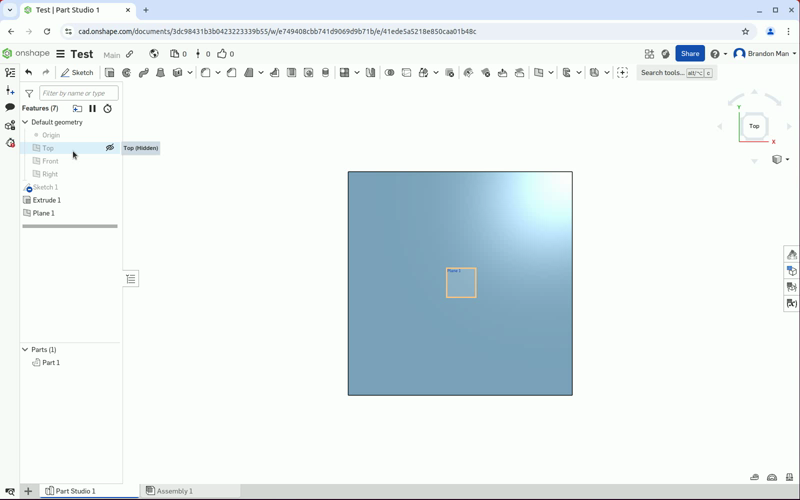
key(shift+s)
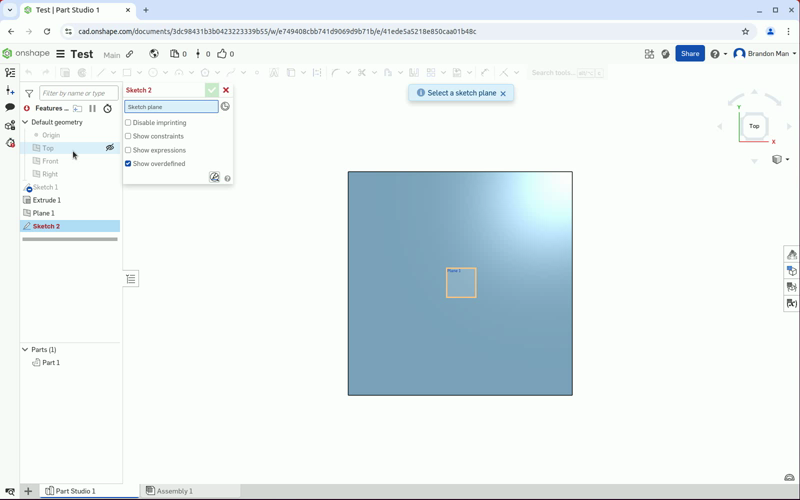
mouse_move(73, 215)
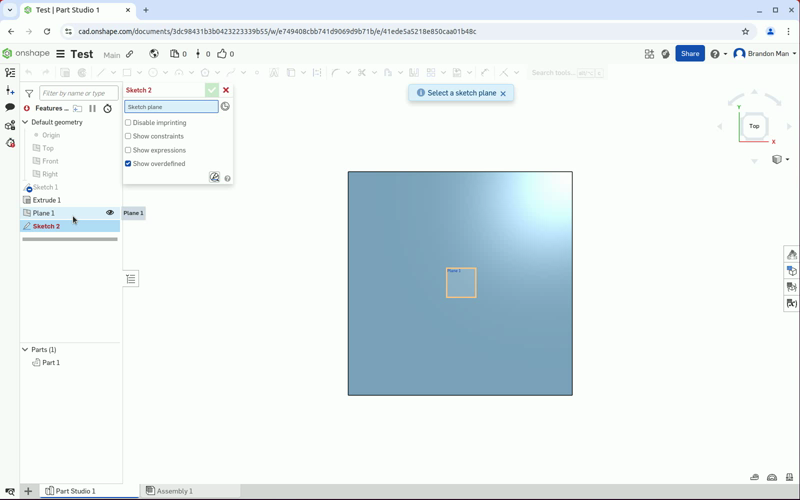
click(73, 215)
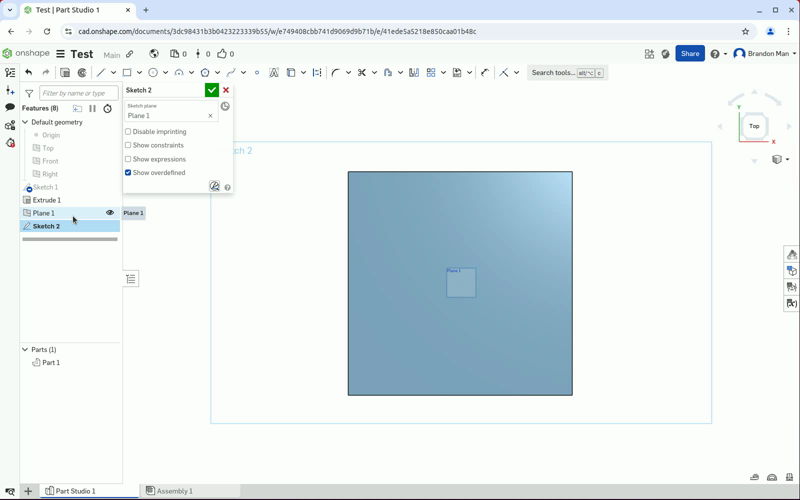
mouse_move(73, 352)
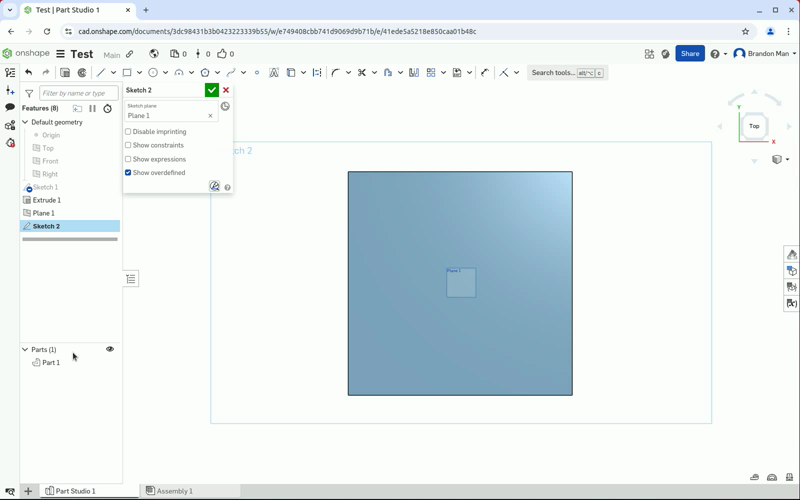
key(y)
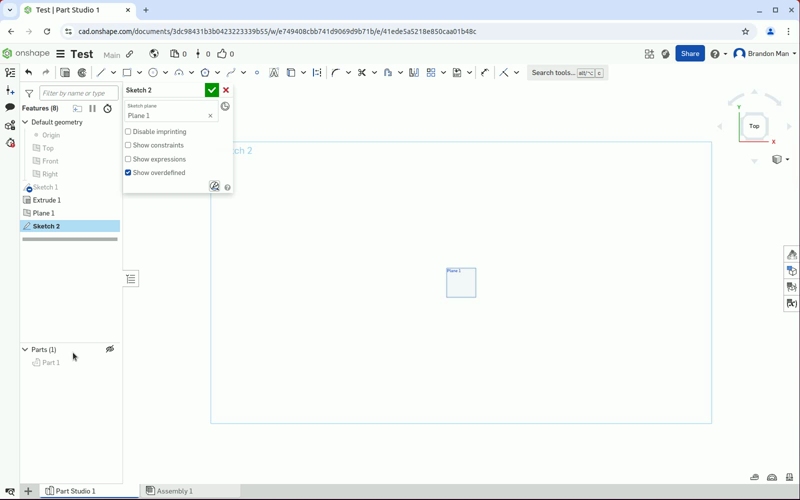
key(l)
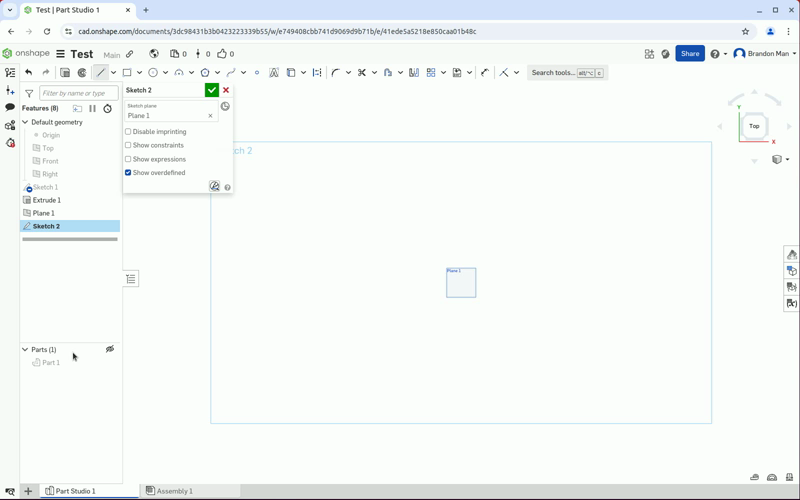
key_down(shift)
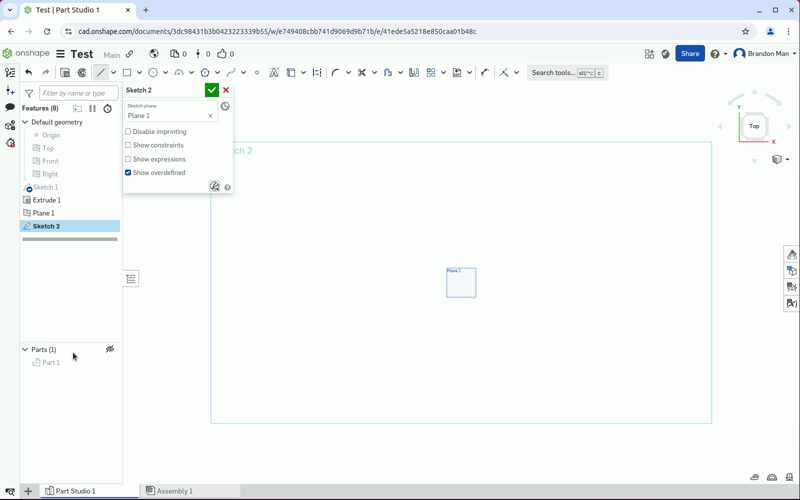
mouse_move(404, 339)
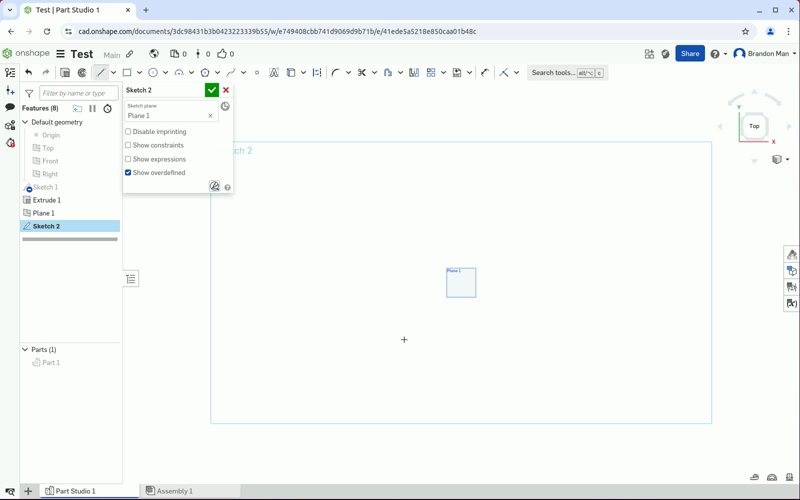
click(404, 339)
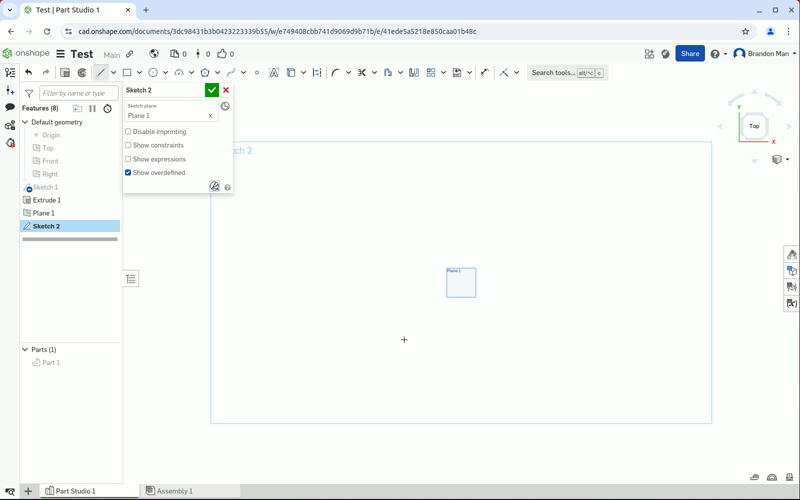
key_up(shift)
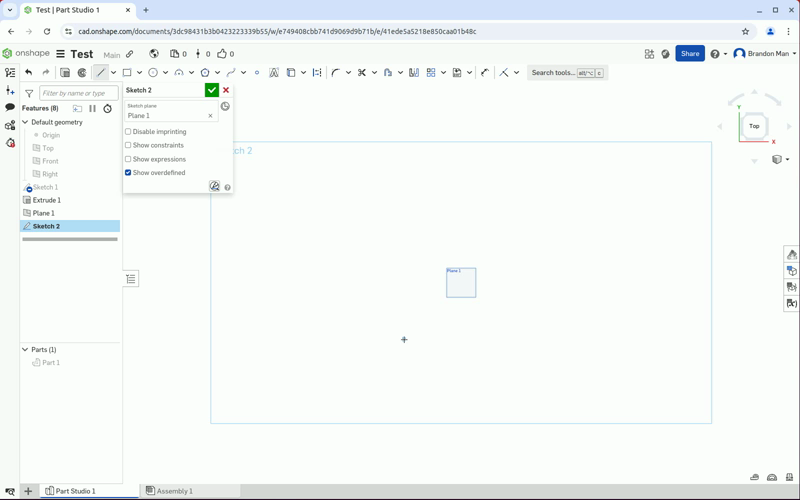
key_down(shift)
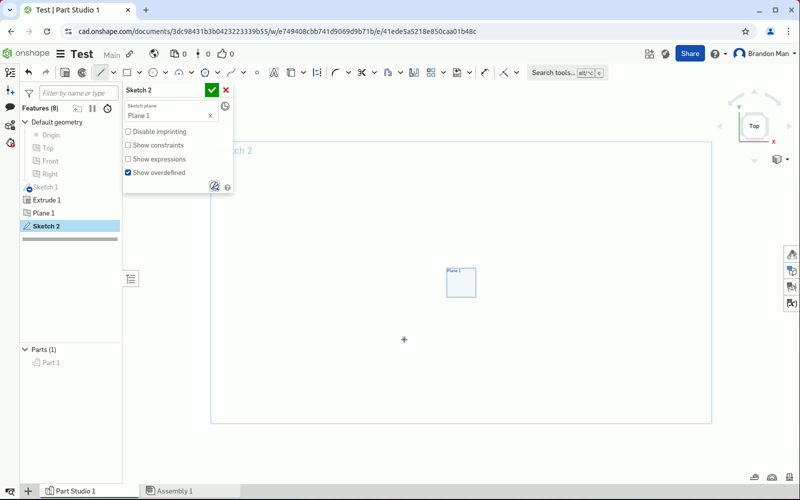
mouse_move(516, 339)
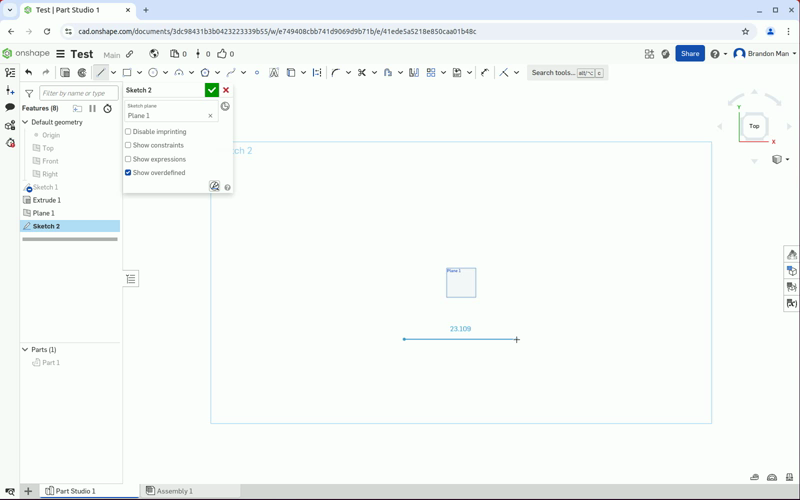
click(516, 339)
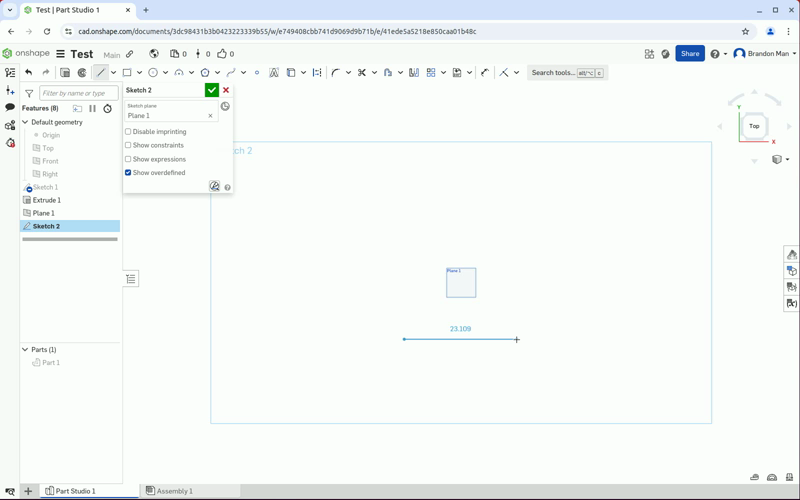
key_up(shift)
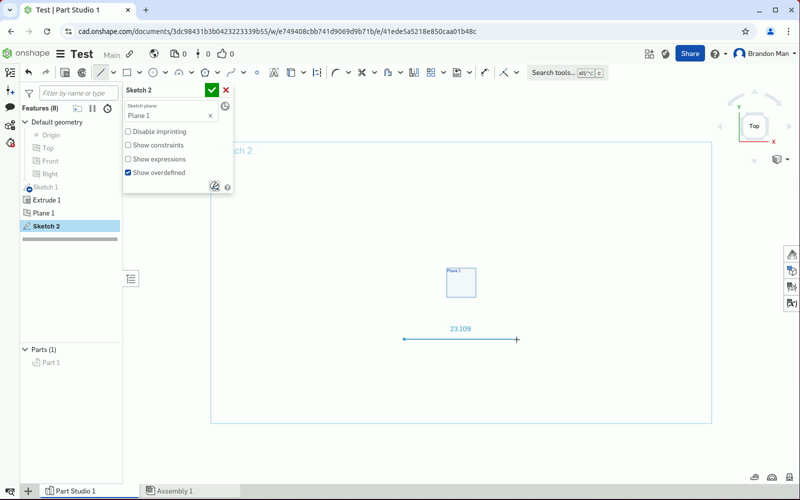
key_down(shift)
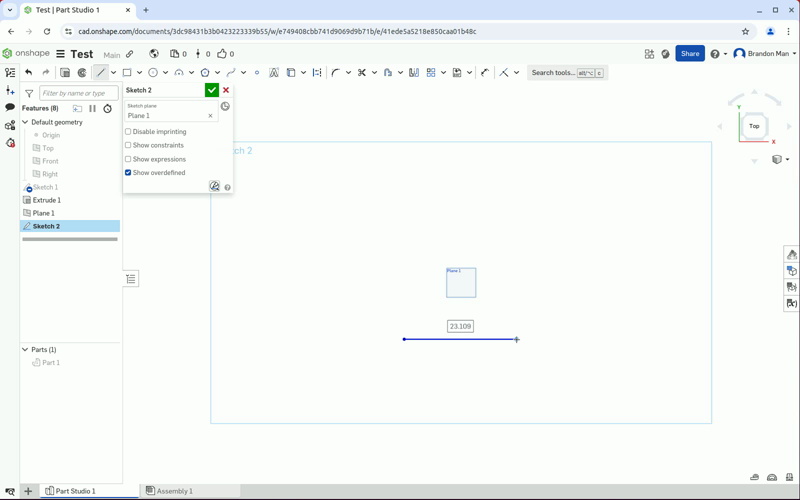
mouse_move(516, 226)
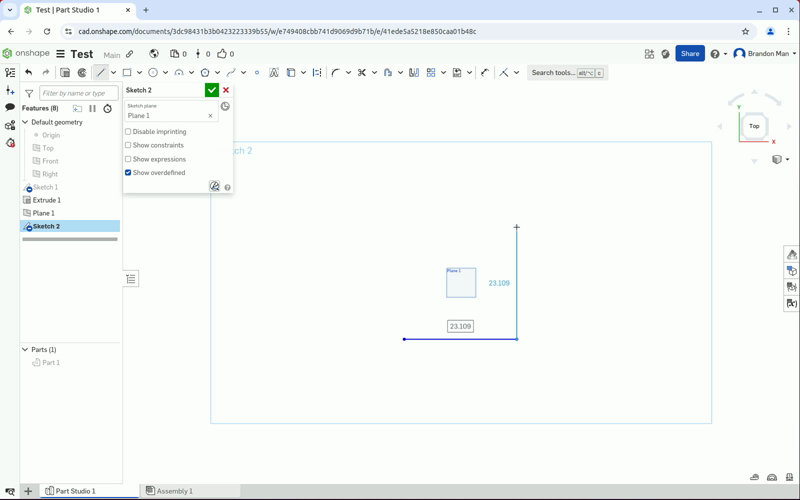
click(516, 226)
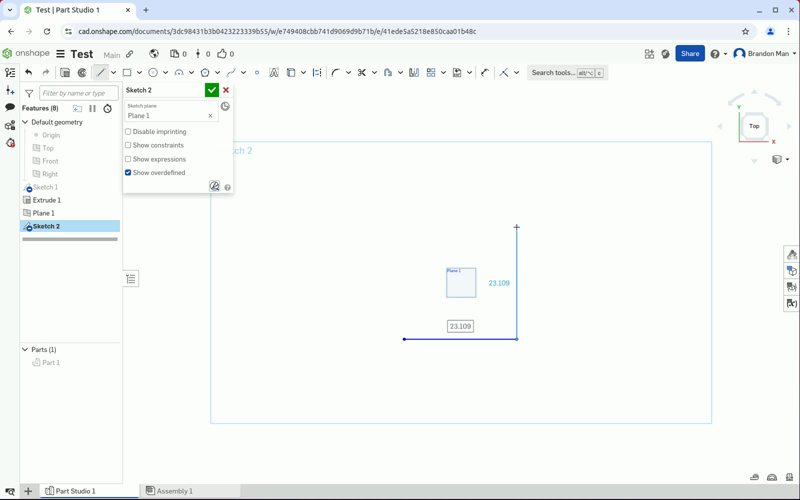
key_up(shift)
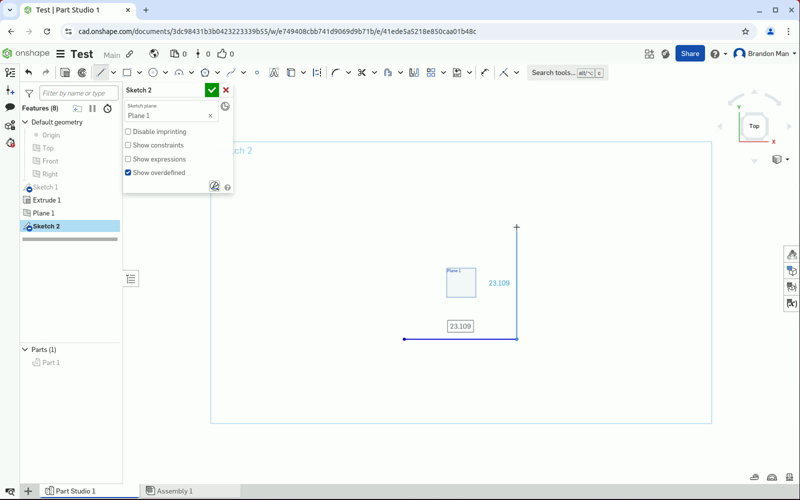
key_down(shift)
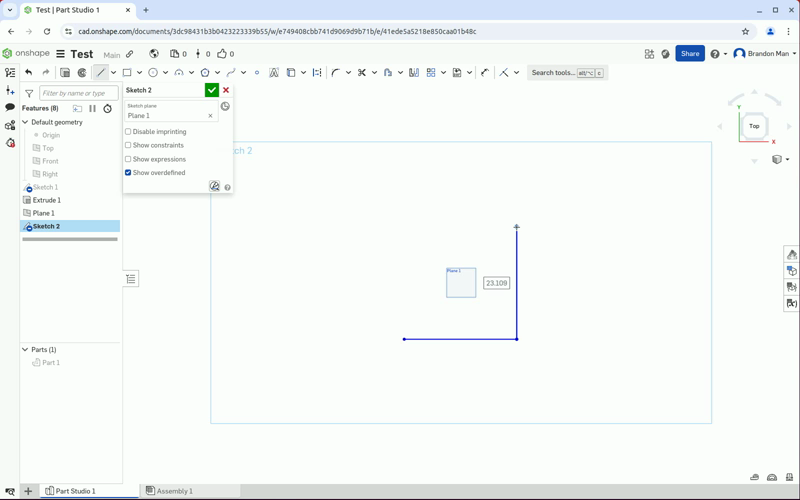
mouse_move(404, 226)
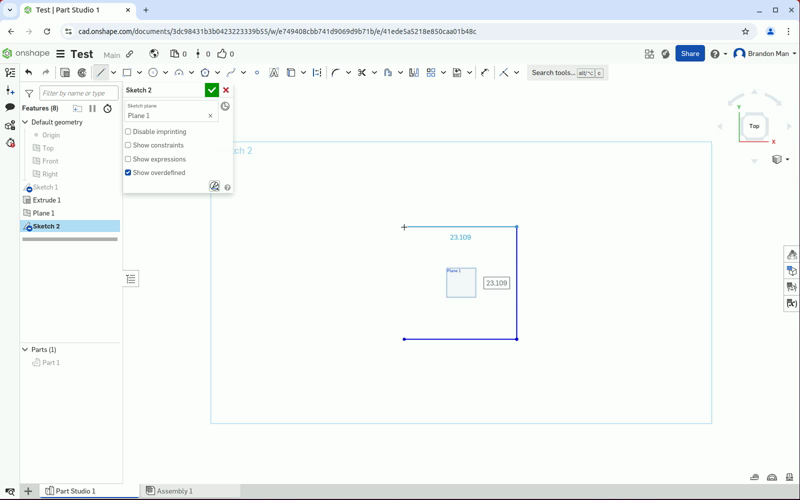
click(404, 226)
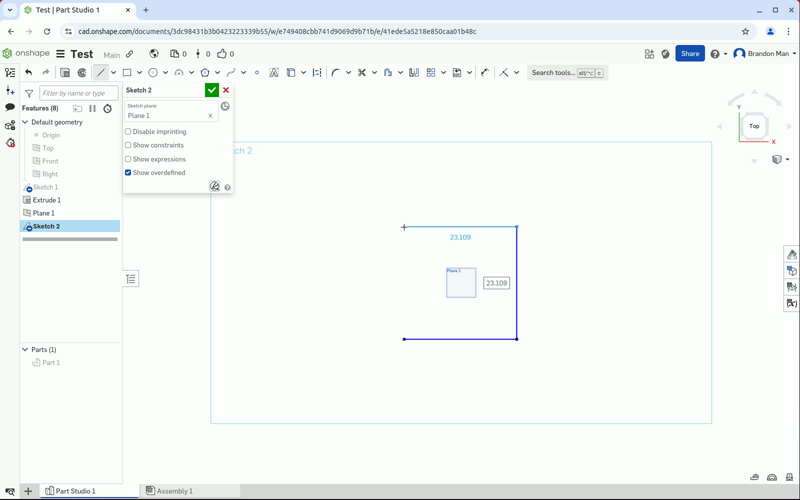
key_up(shift)
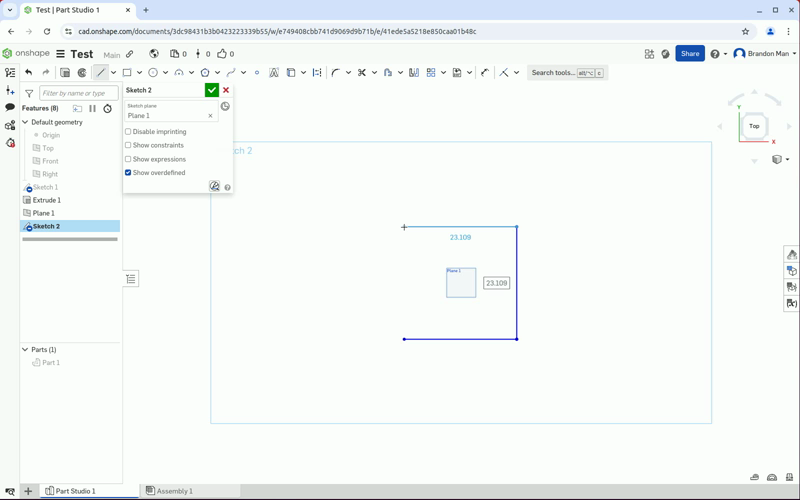
key_down(shift)
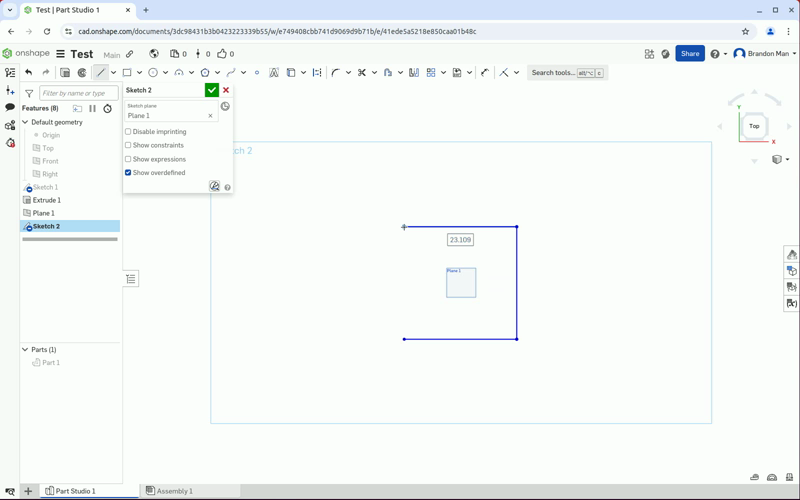
mouse_move(404, 339)
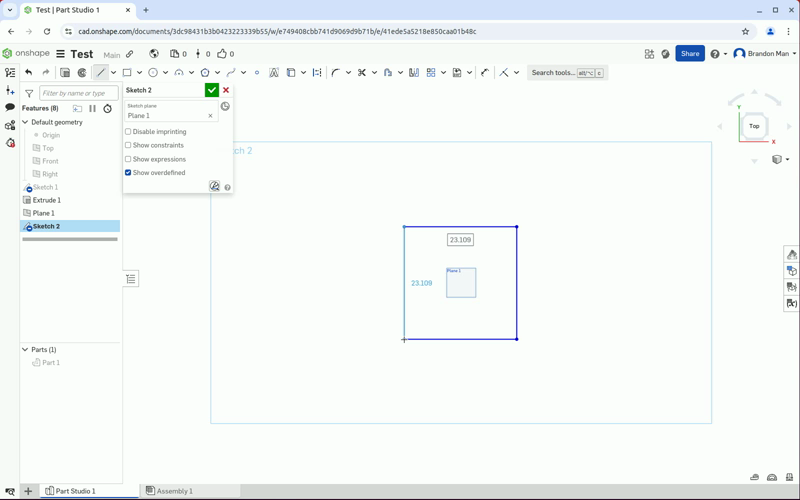
key_up(shift)
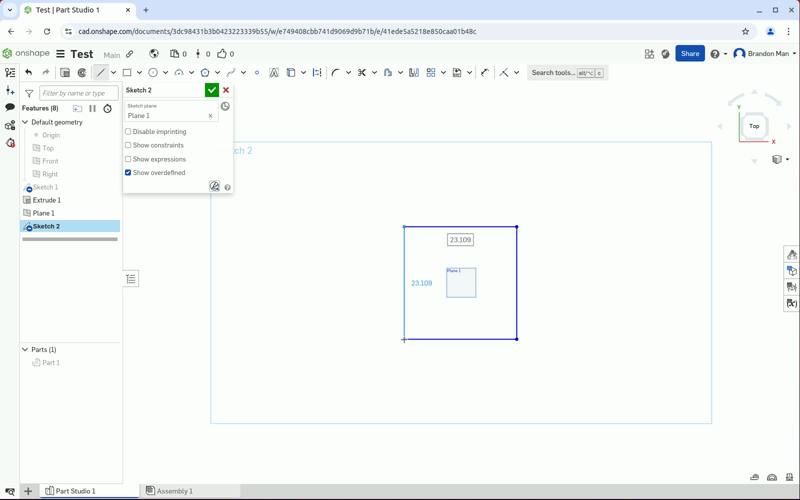
click(404, 339)
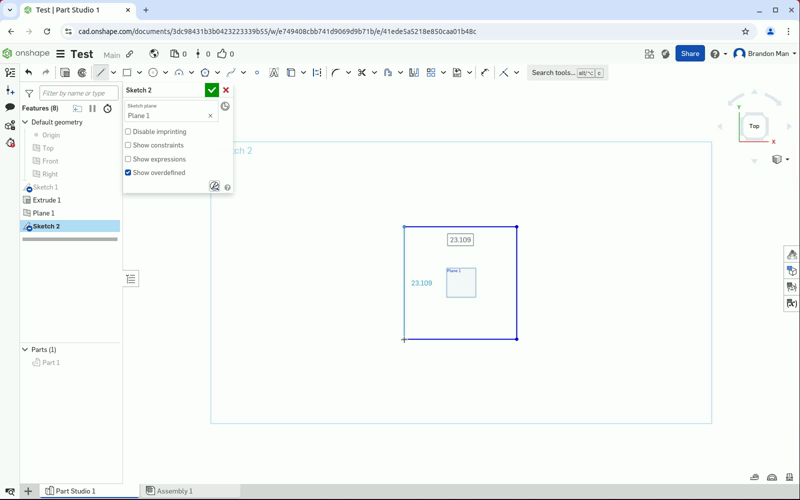
key(esc)
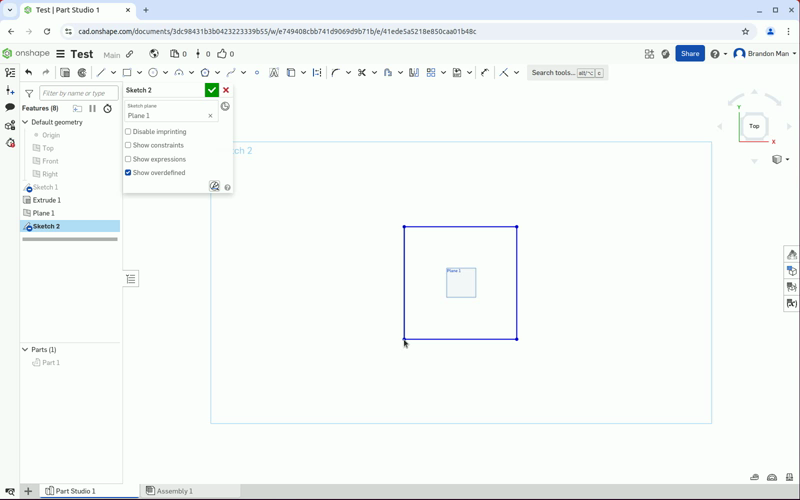
mouse_move(474, 298)
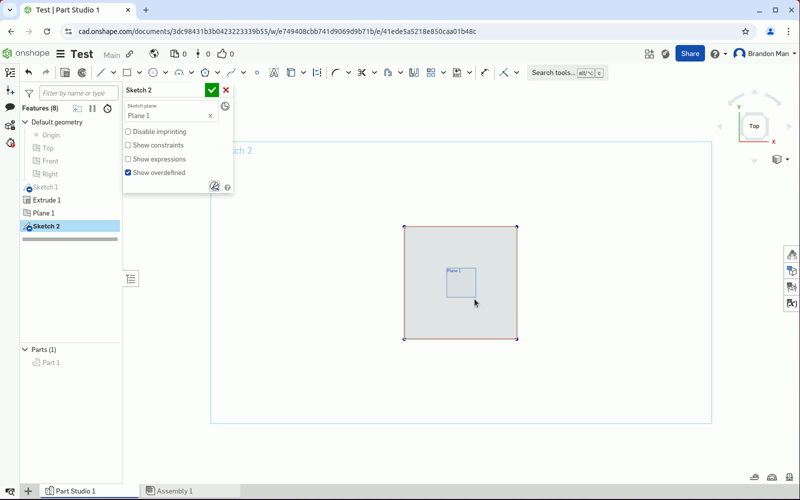
click(474, 298)
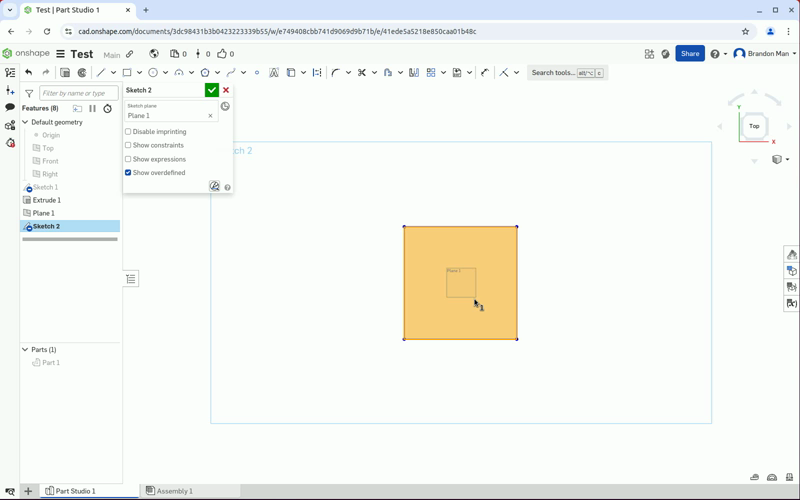
mouse_move(73, 352)
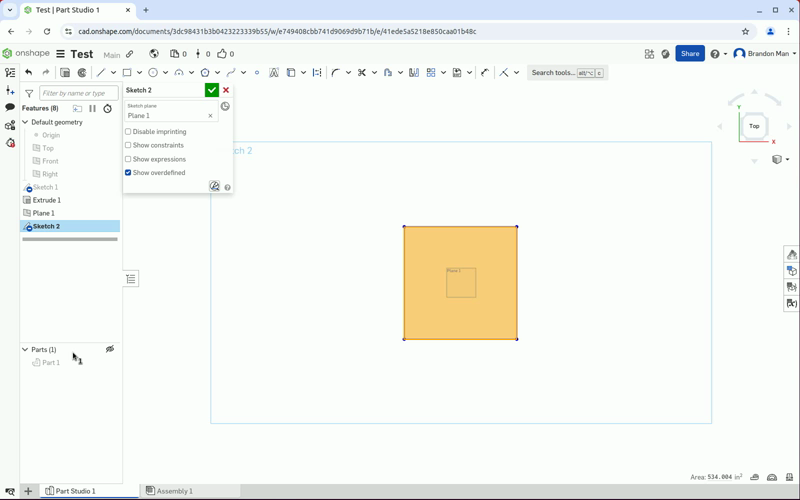
key(shift+y)
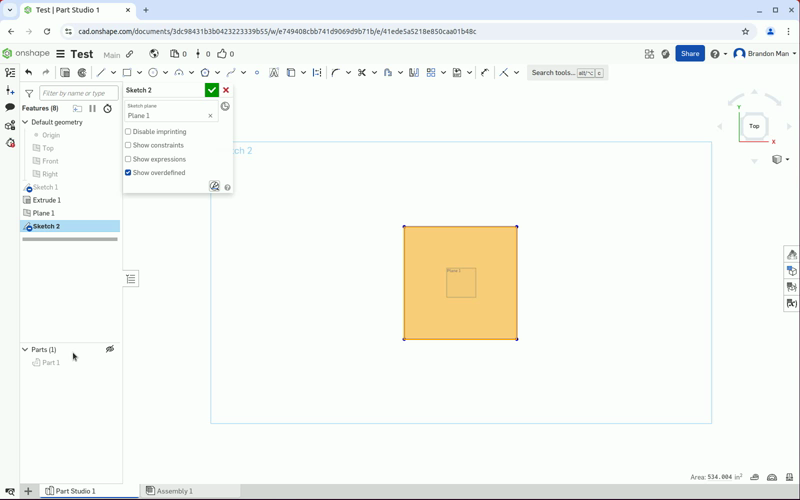
key(shift+e)
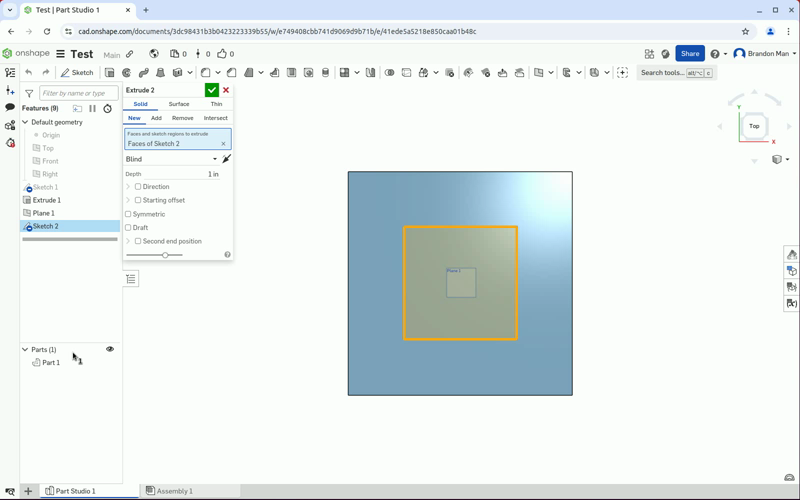
mouse_move(143, 106)
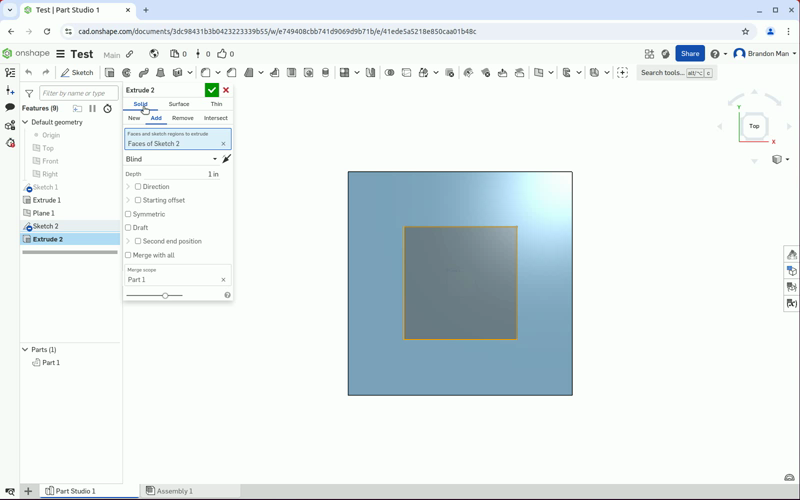
click(143, 106)
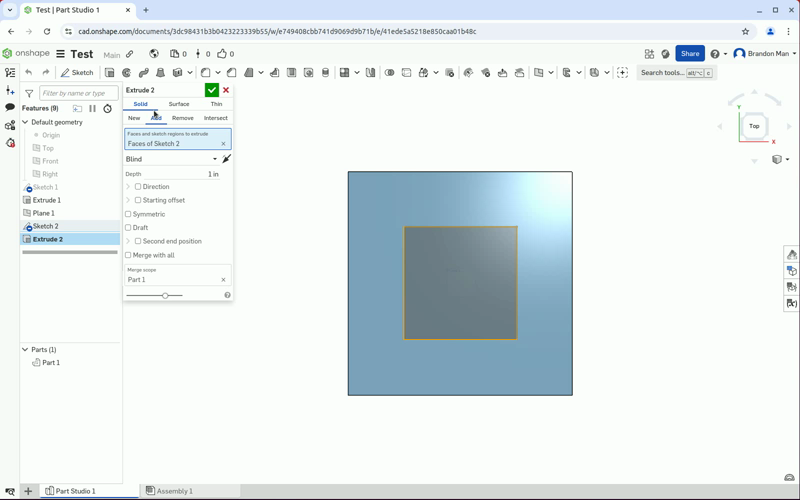
mouse_move(186, 120)
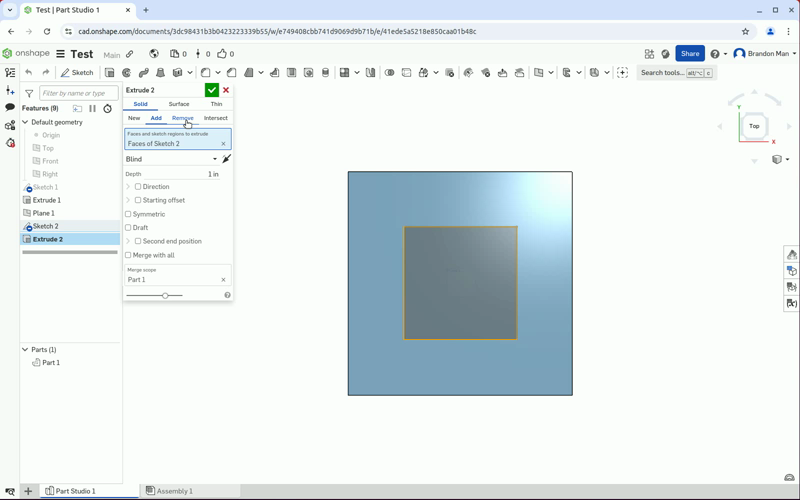
click(186, 120)
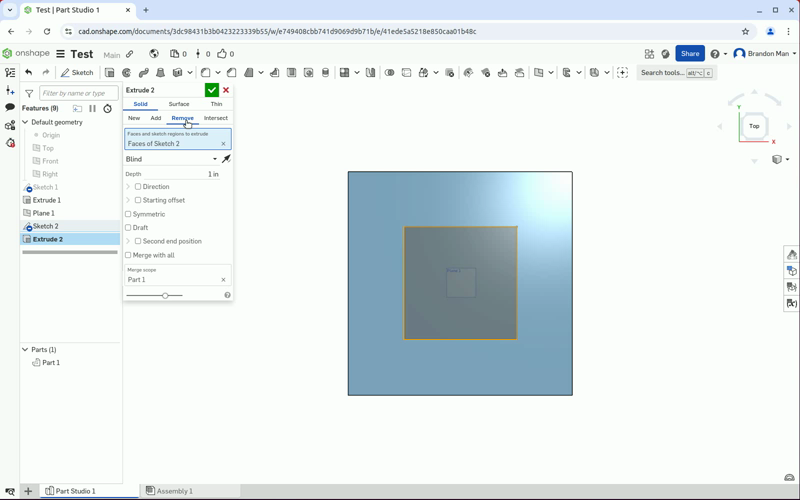
key(tab, 4)
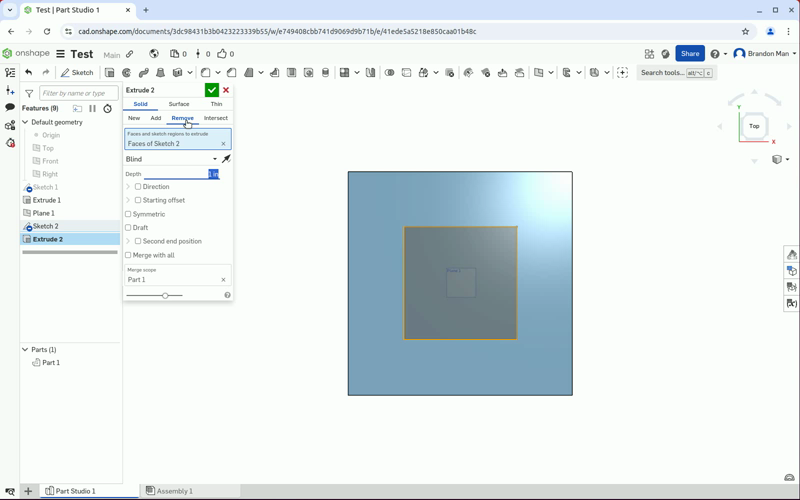
text(7.703)
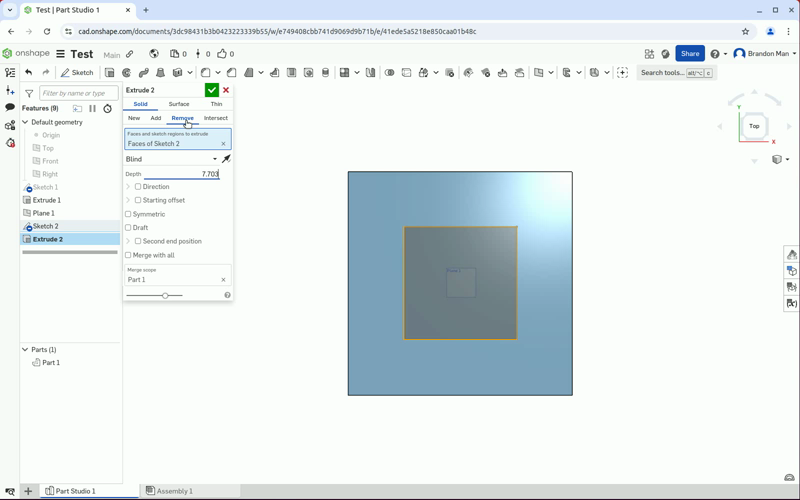
key(tab, 6)
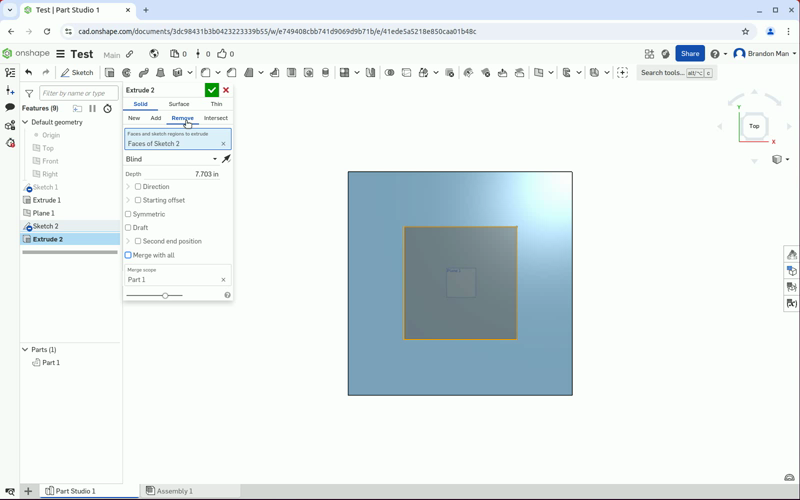
key(space)
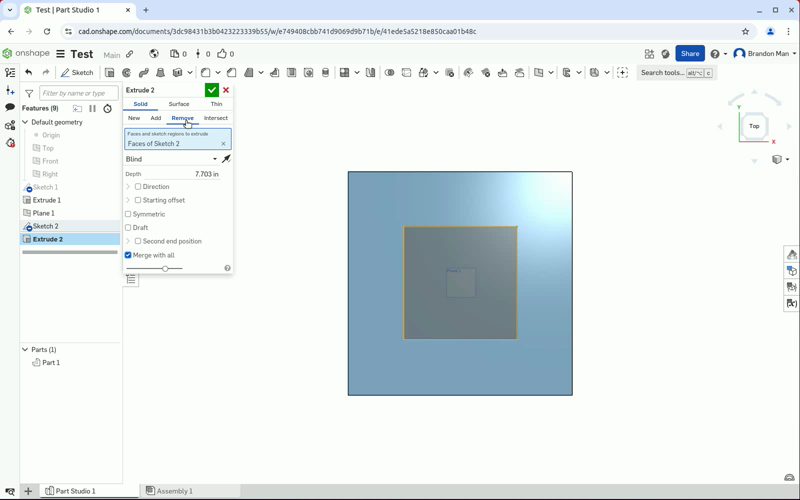
key(enter)
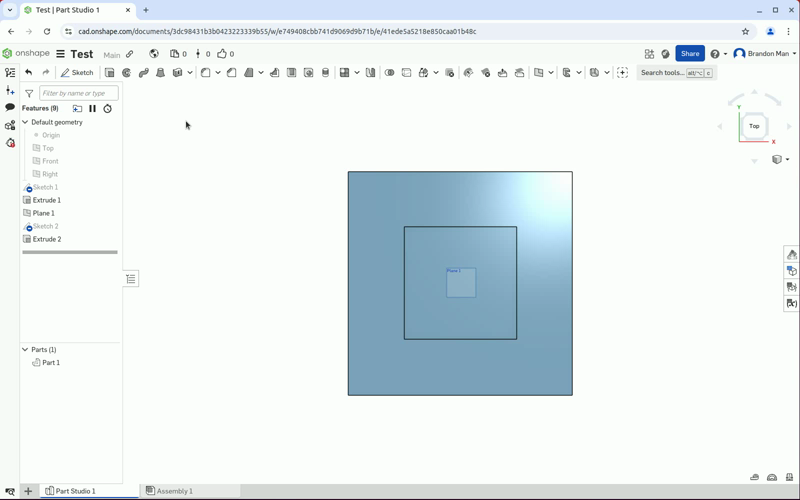
key(shift+h)
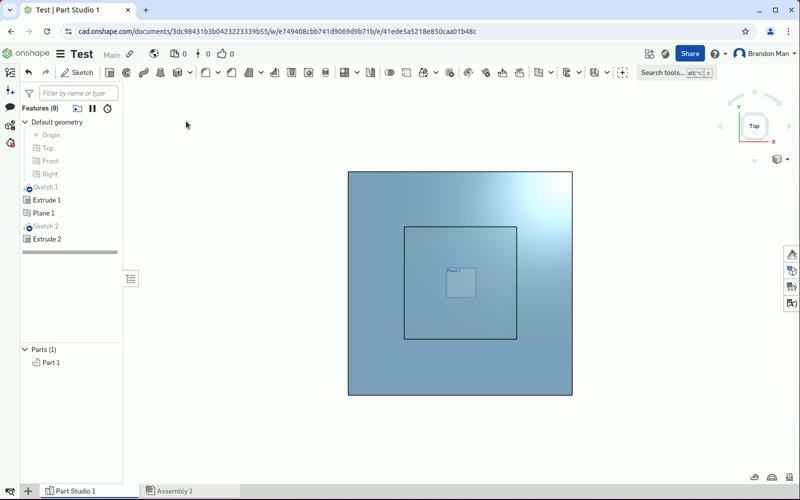
key(shift+h)
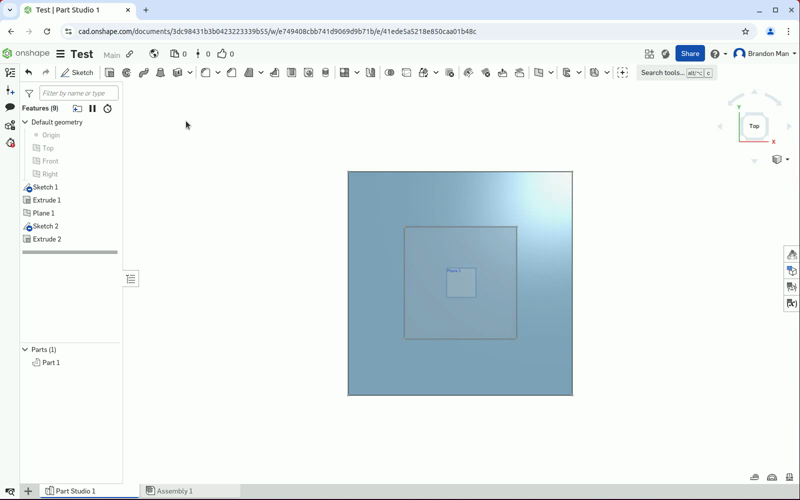
key(shift+7)
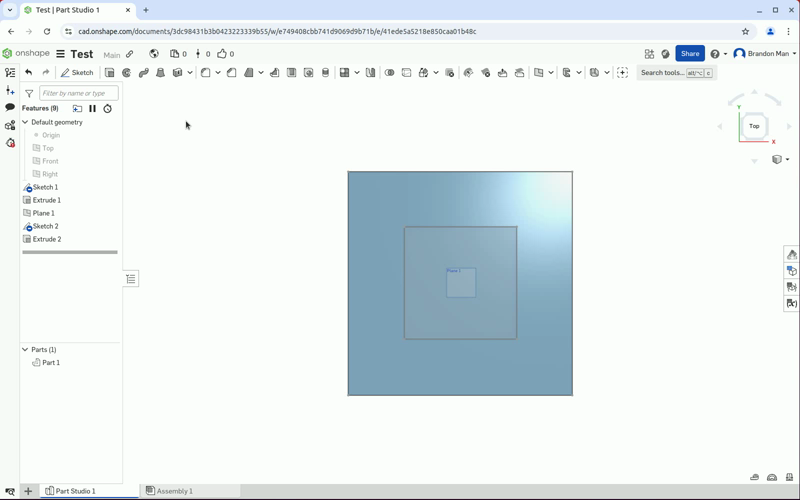
key(up, 3)
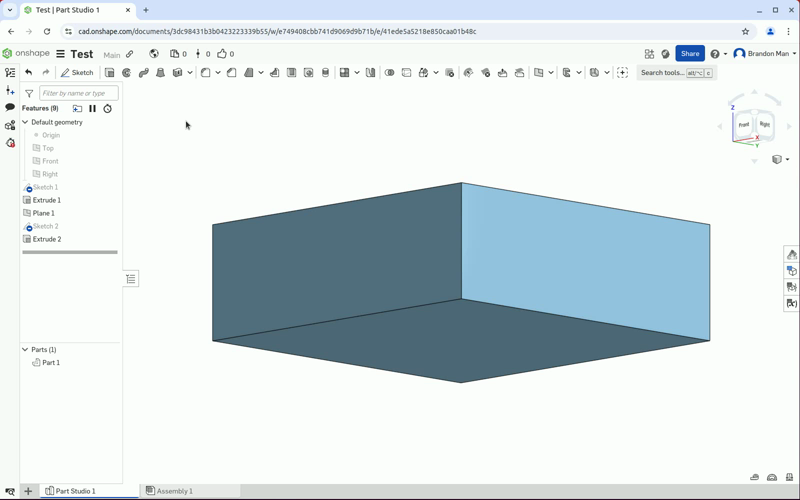
key(left, 3)
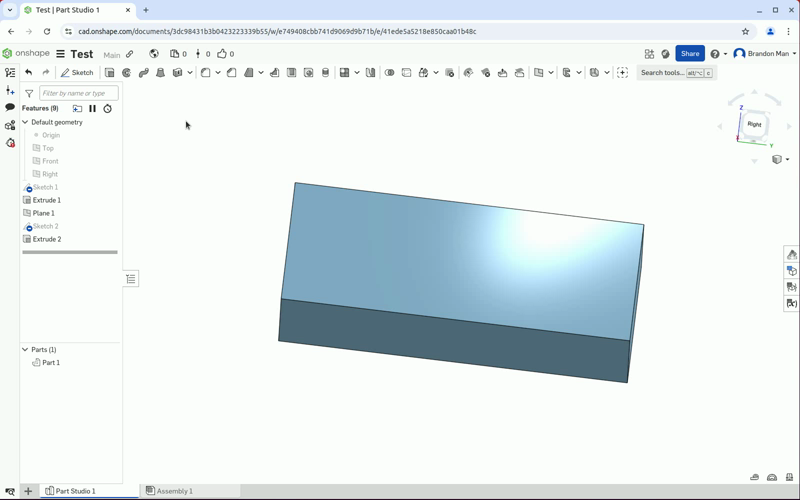
key(right, 3)
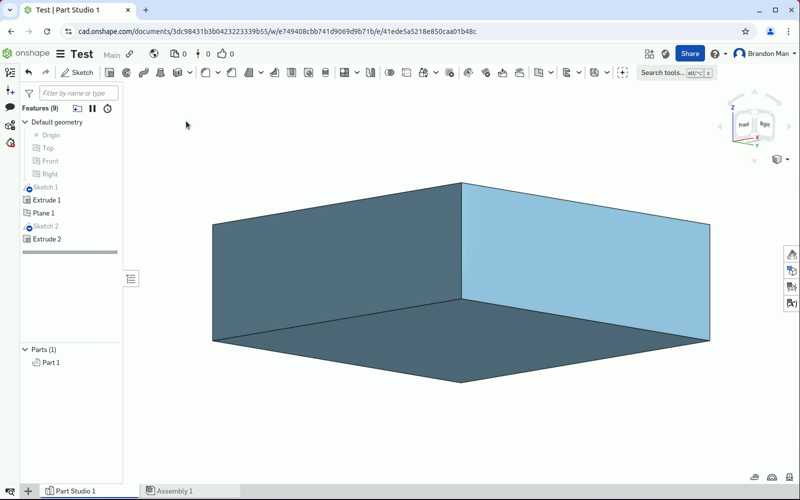
key(down, 3)
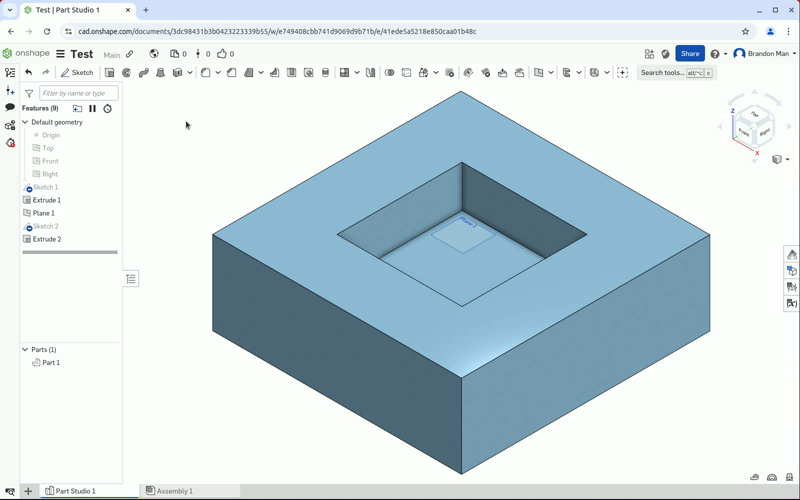
mouse_move(73, 189)
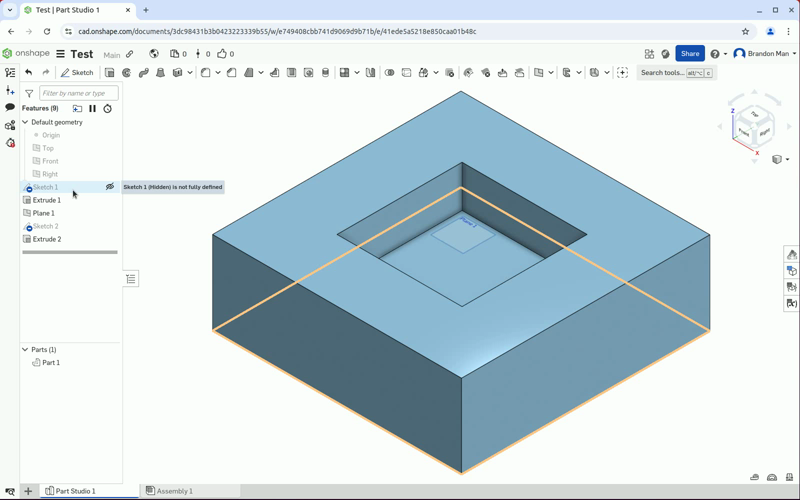
click(73, 189)